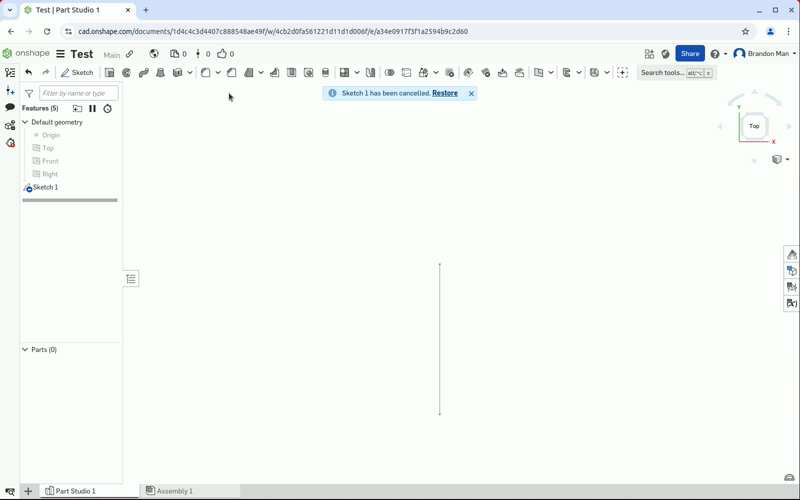
key(shift+h)
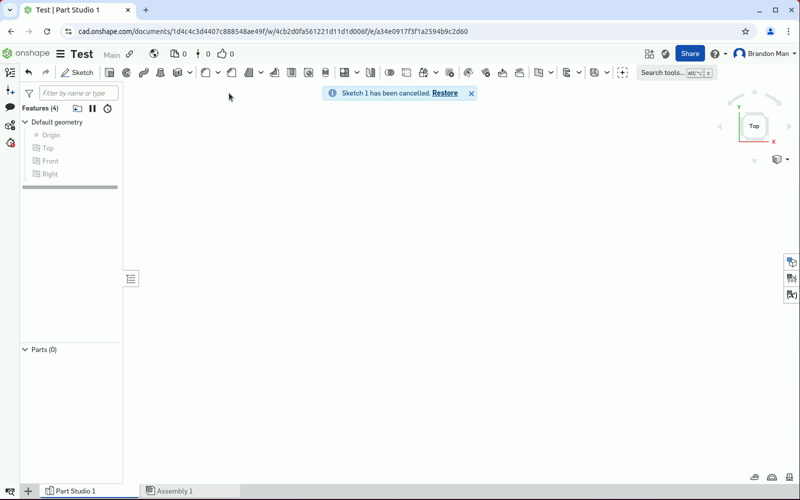
mouse_move(73, 352)
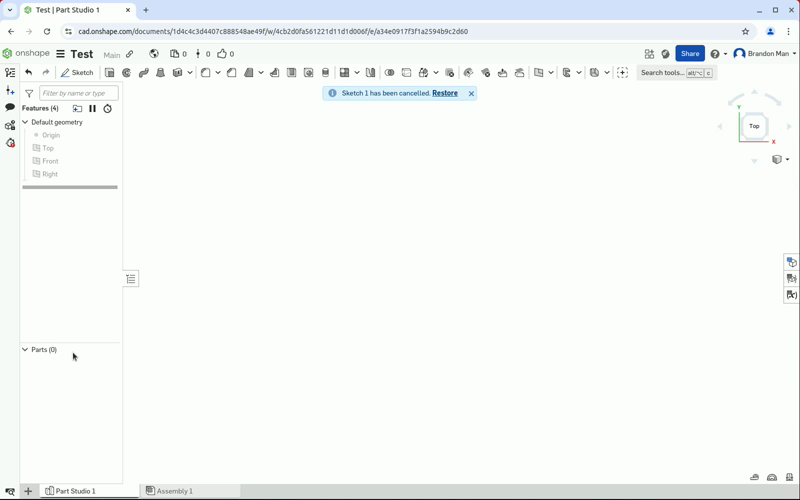
key(y)
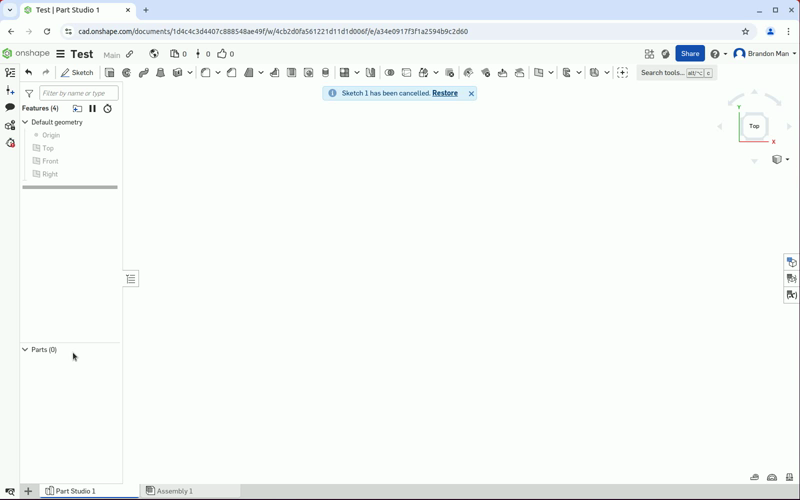
key(shift+p)
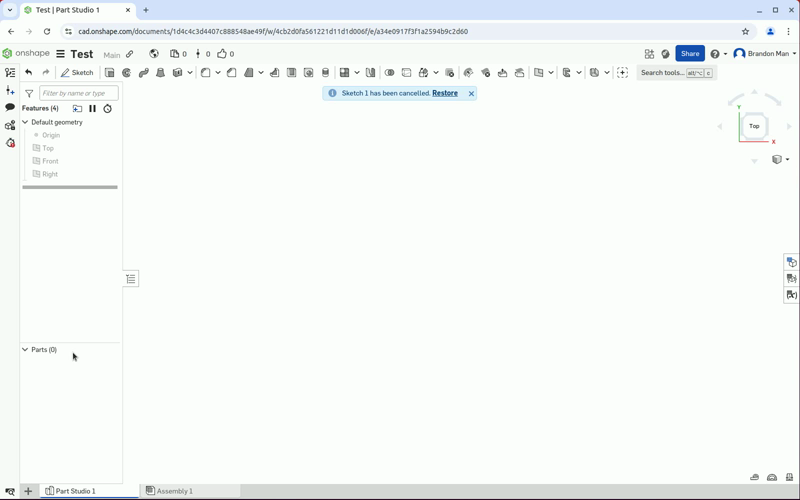
key(space)
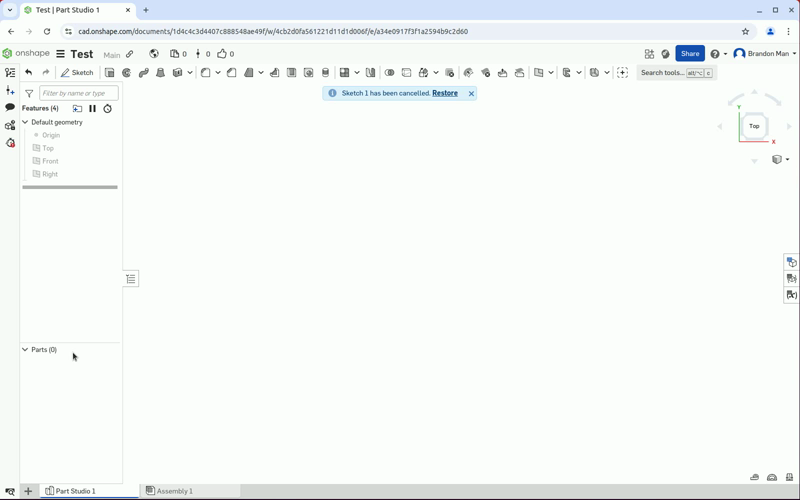
key_down(shift)
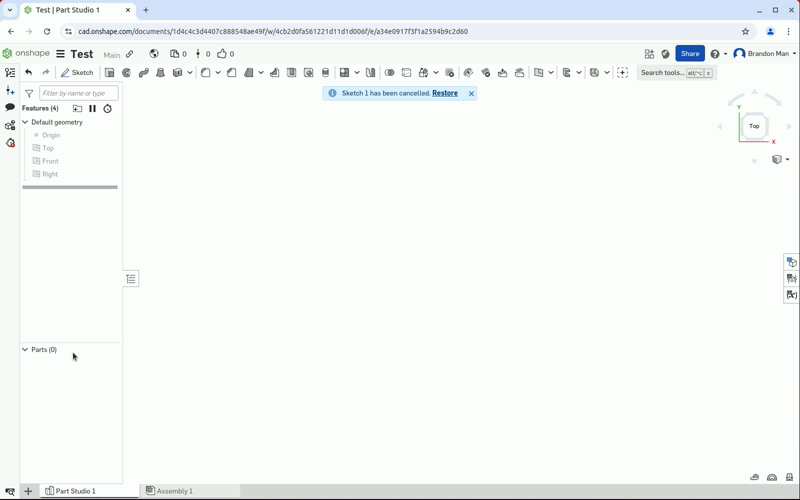
key(up)
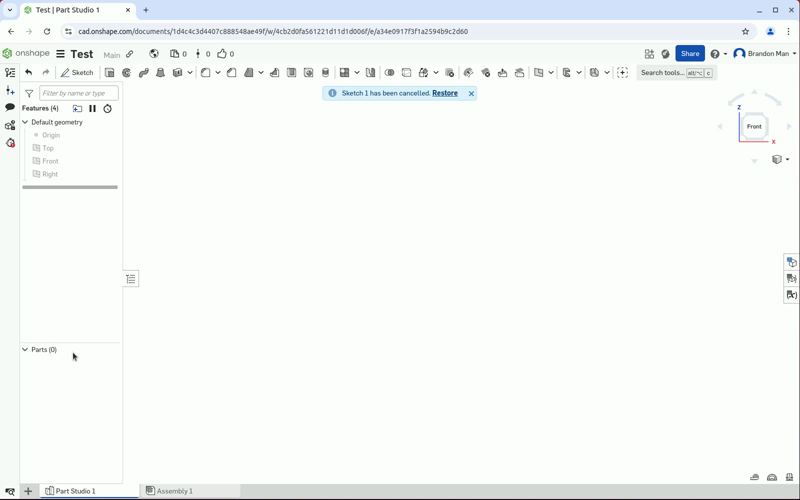
key_up(shift)
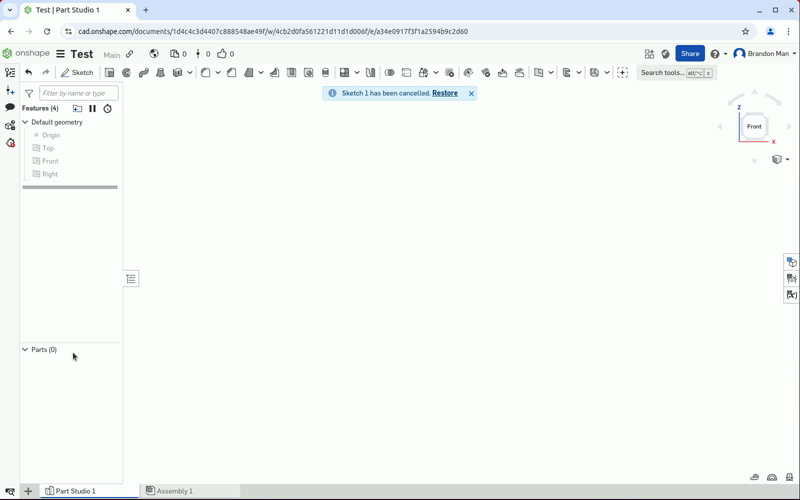
key(space)
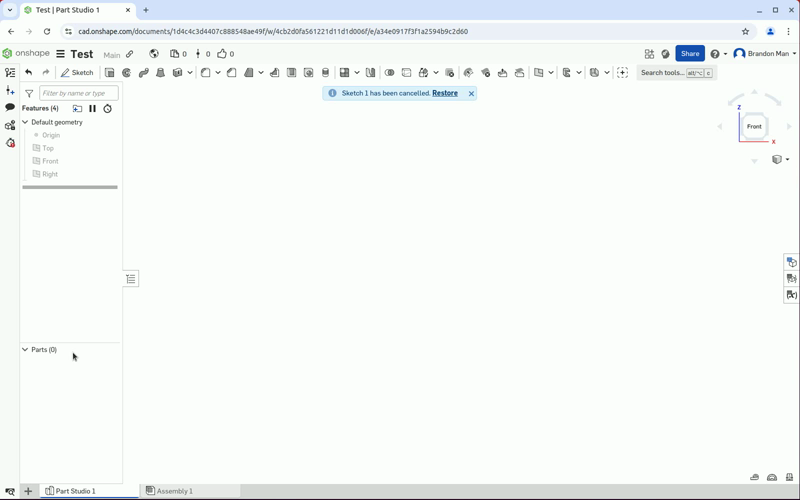
key_down(shift)
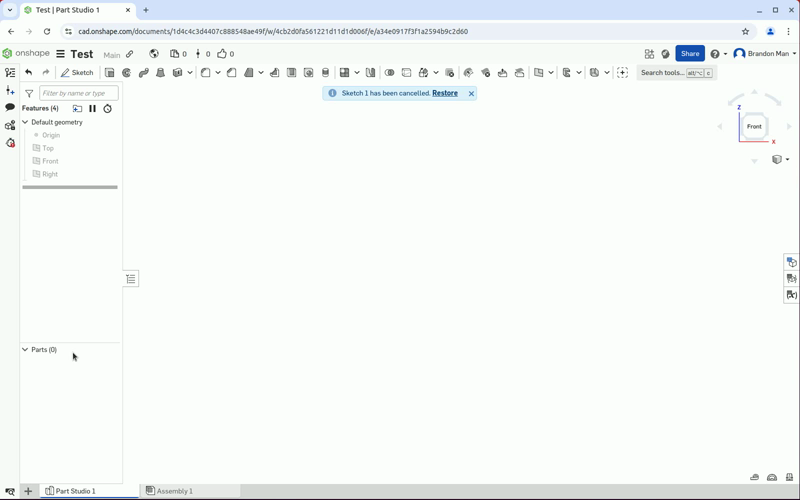
key(left)
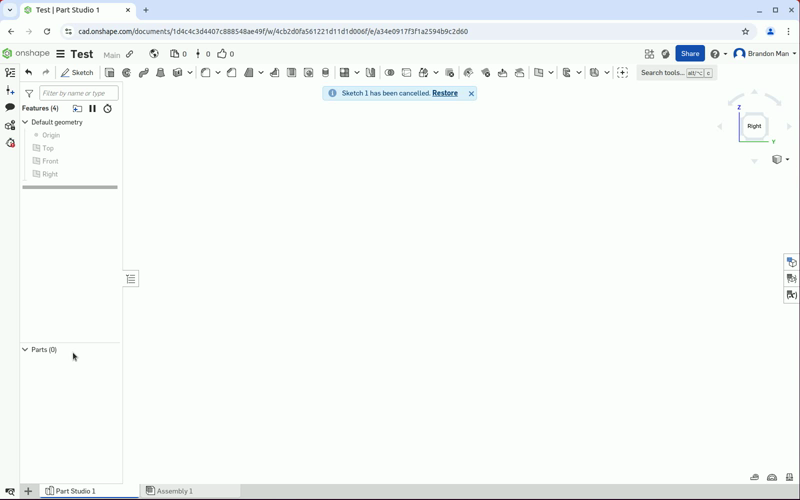
key_up(shift)
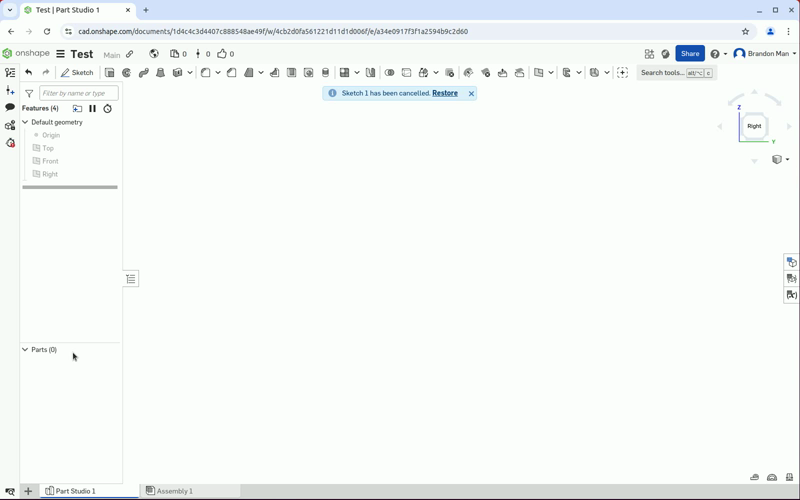
mouse_move(73, 352)
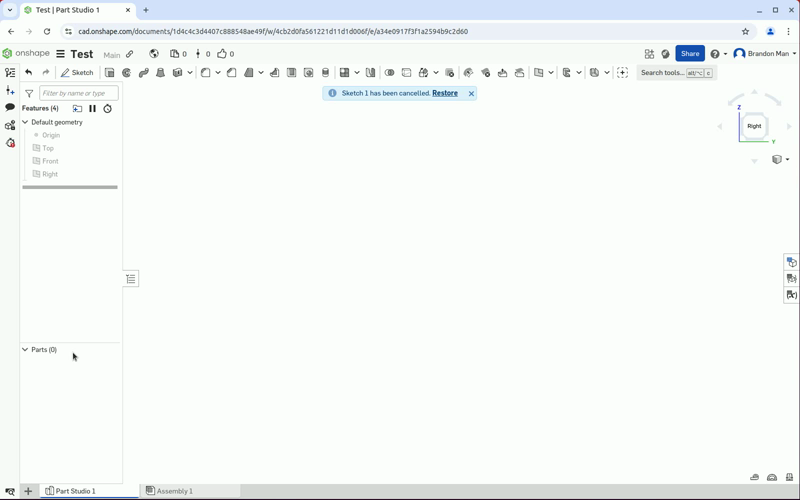
key(shift+y)
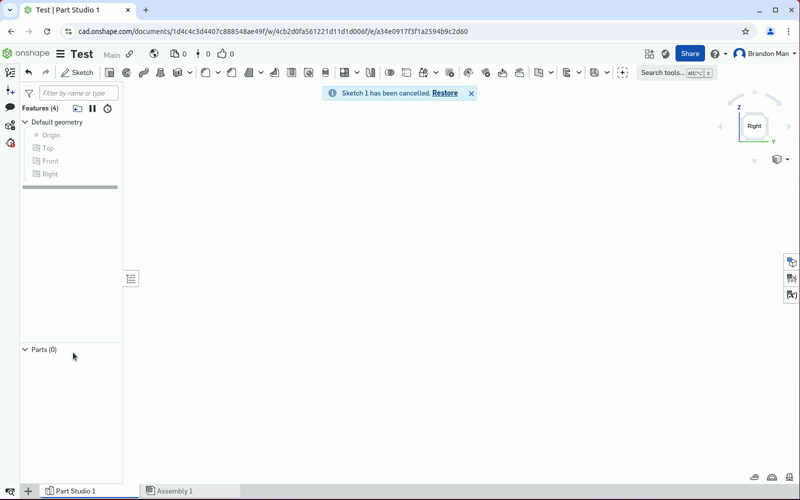
key(shift+s)
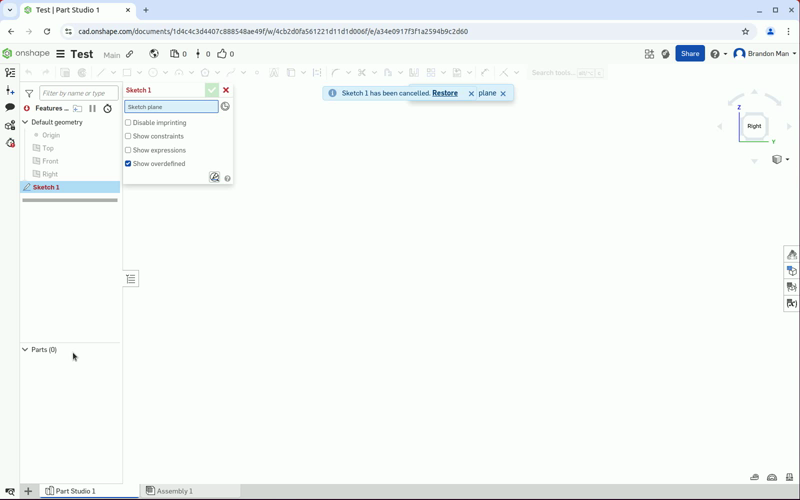
mouse_move(73, 176)
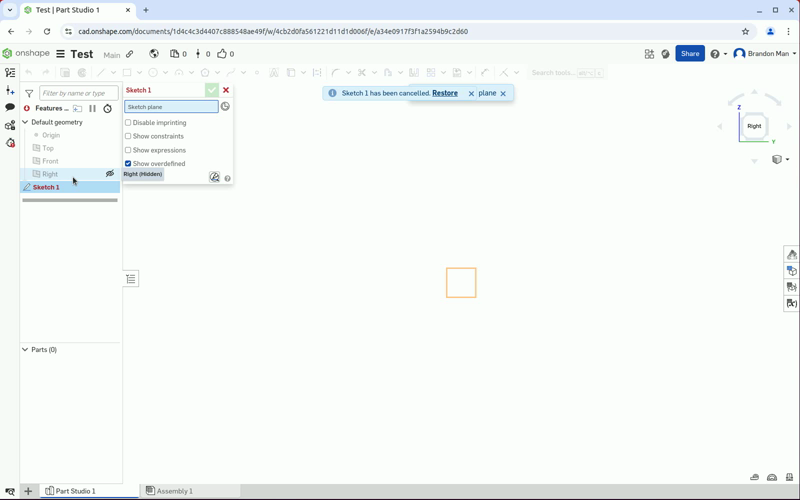
click(73, 176)
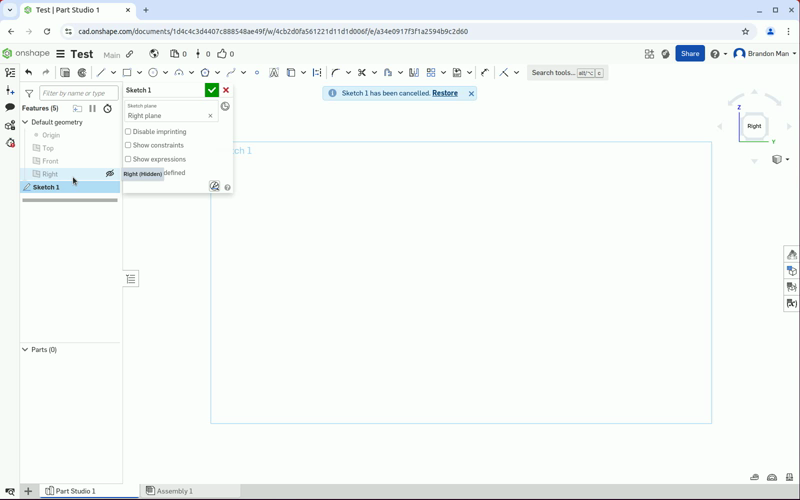
mouse_move(73, 352)
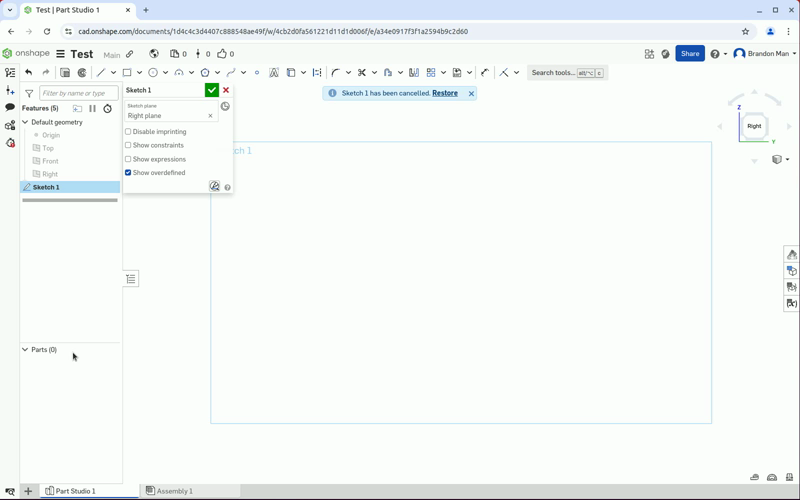
key(y)
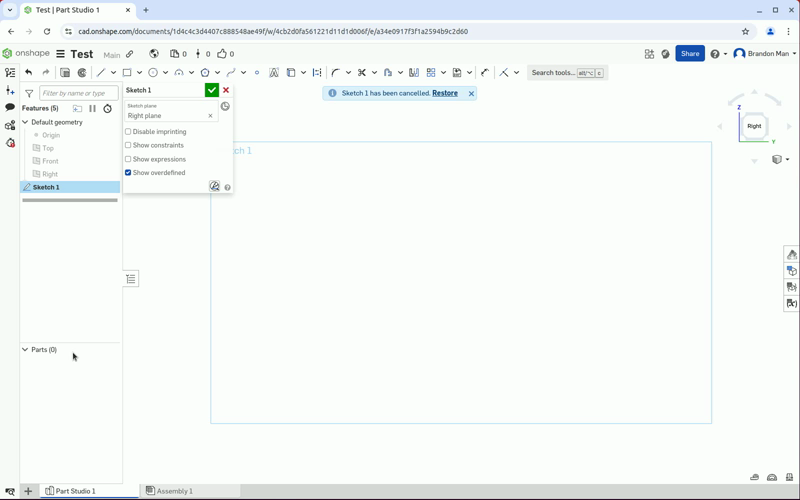
key(l)
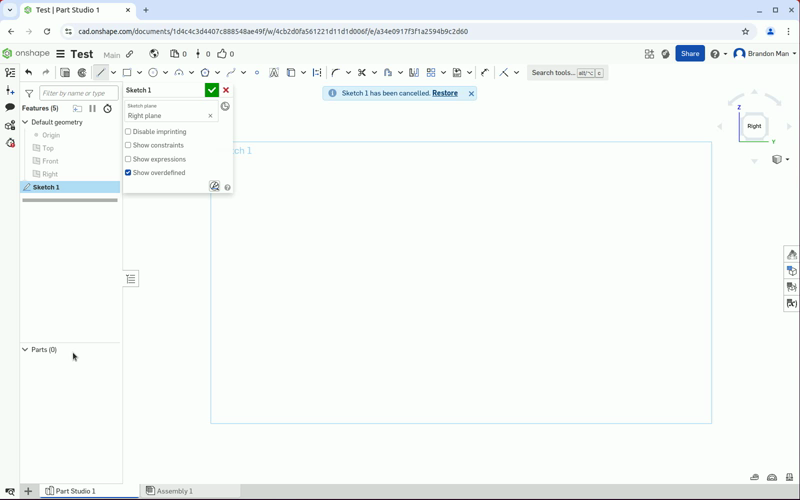
key_down(shift)
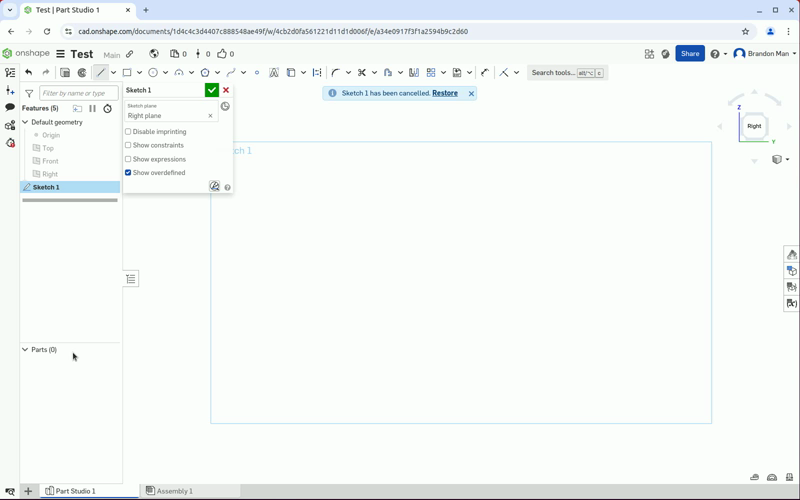
mouse_move(349, 318)
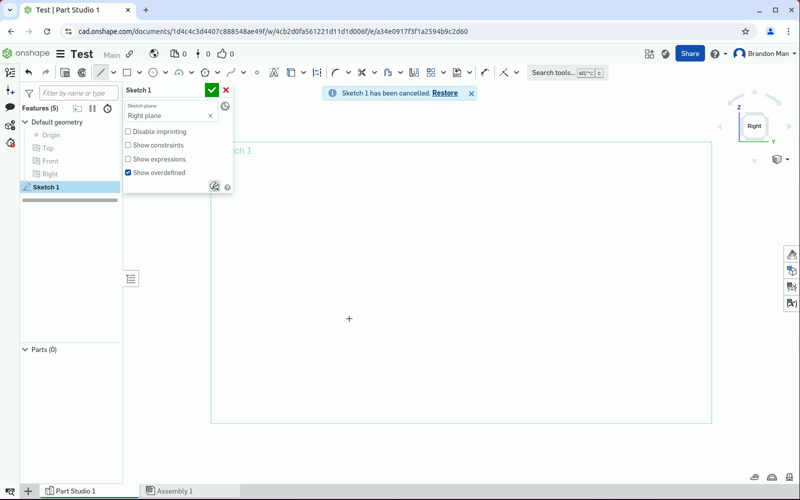
click(349, 318)
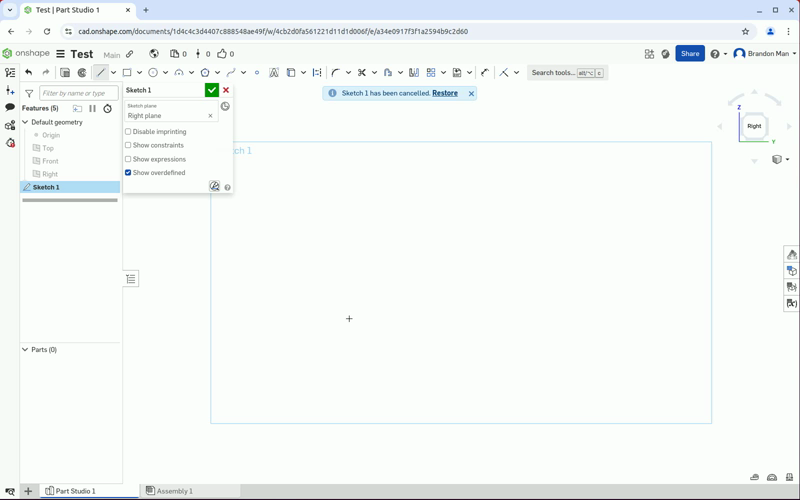
key_up(shift)
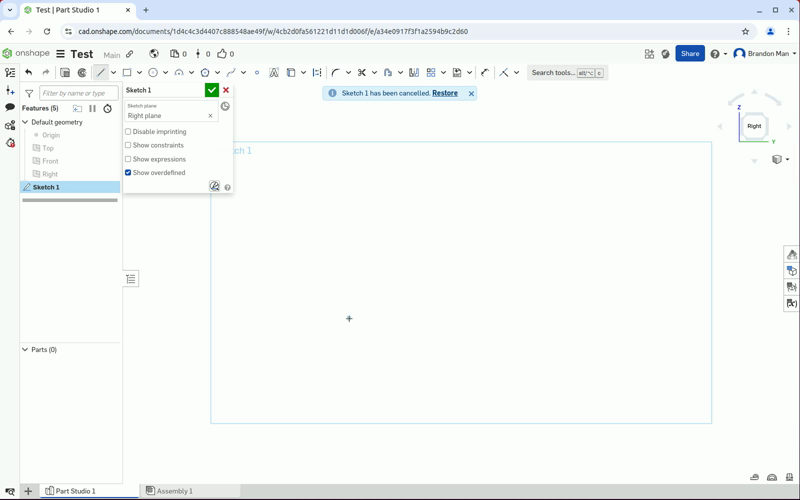
key_down(shift)
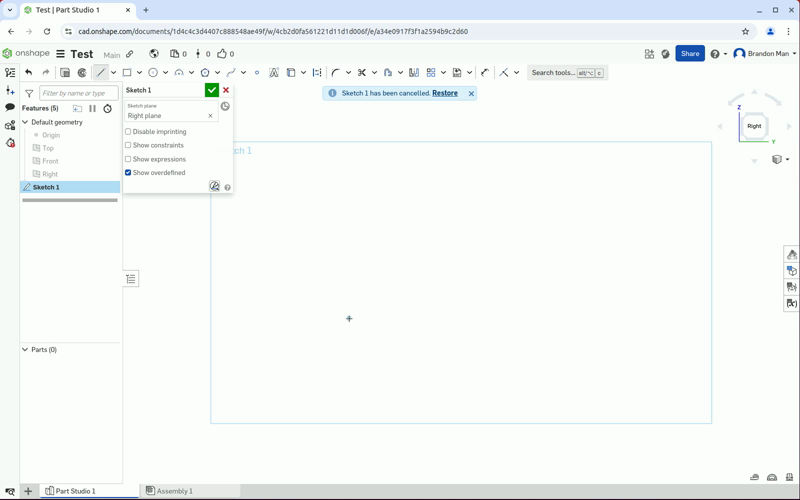
mouse_move(572, 318)
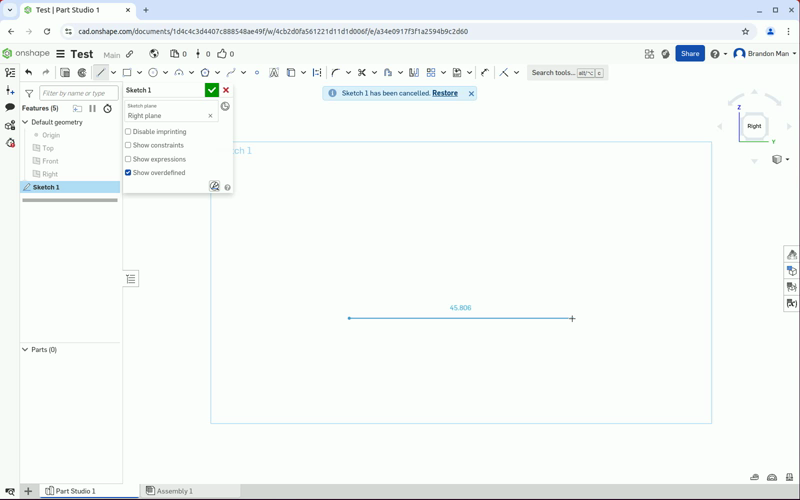
click(572, 318)
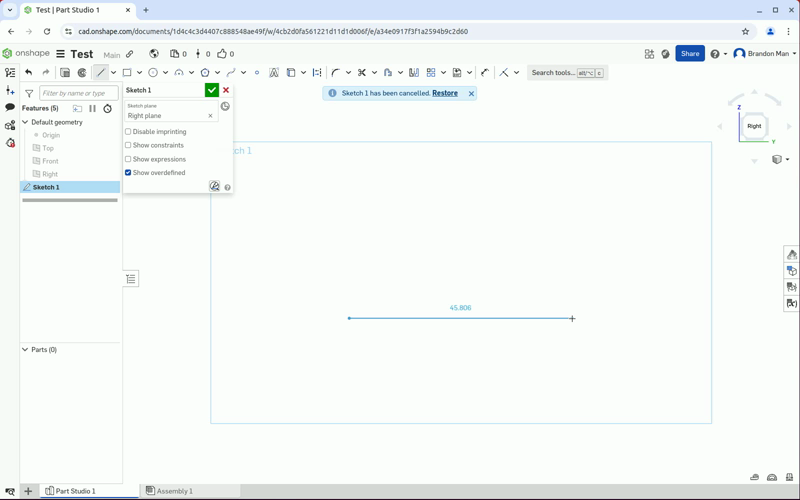
key_up(shift)
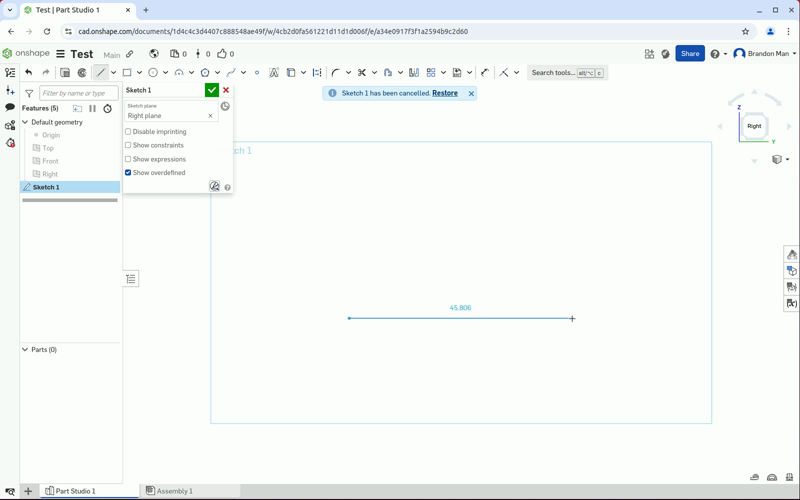
key_down(shift)
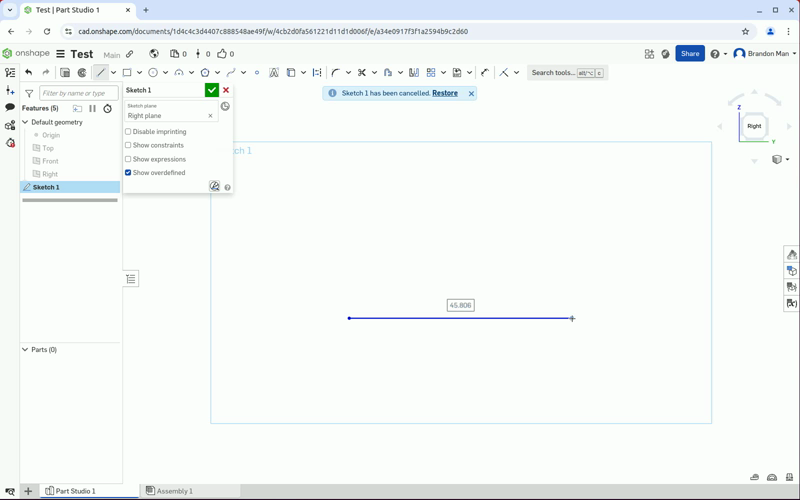
mouse_move(572, 186)
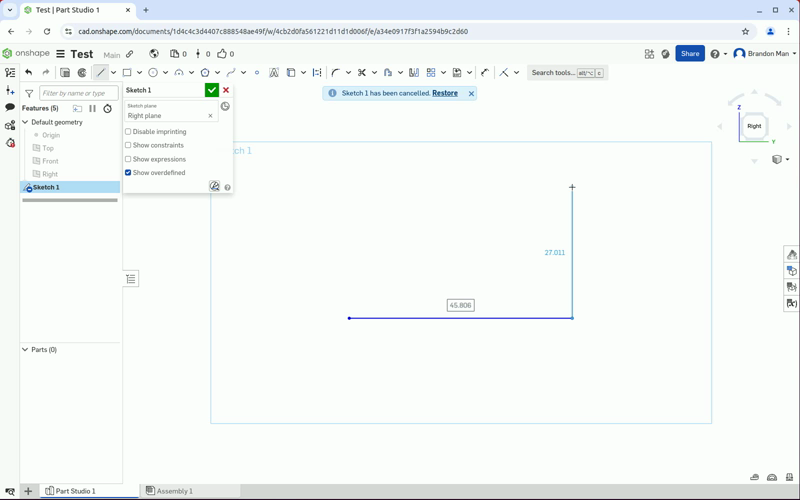
click(572, 186)
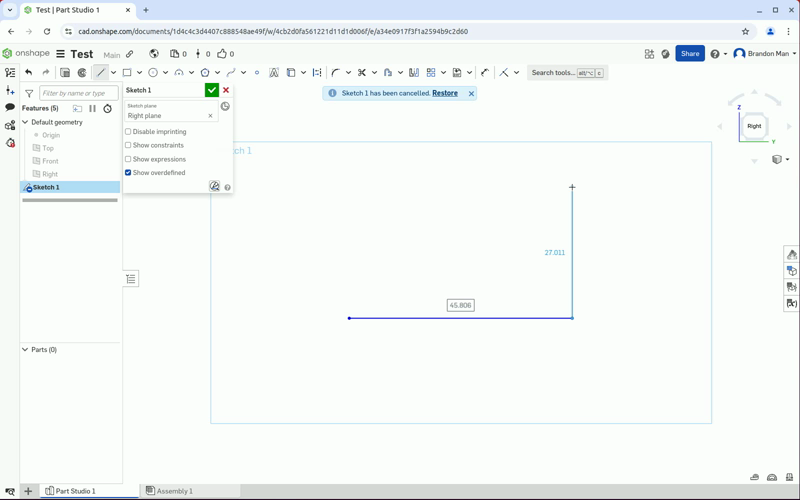
key_up(shift)
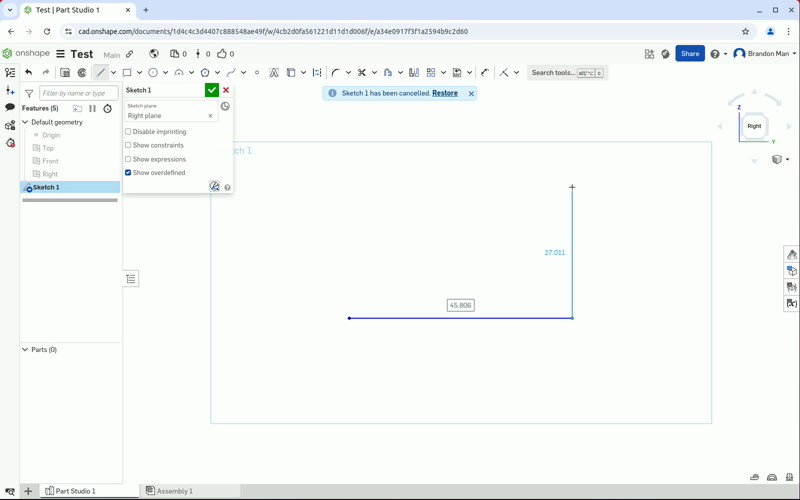
key_down(shift)
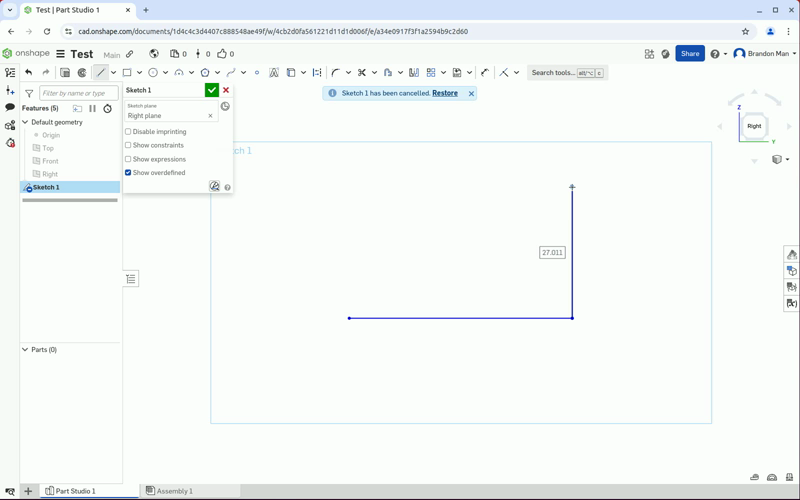
mouse_move(473, 186)
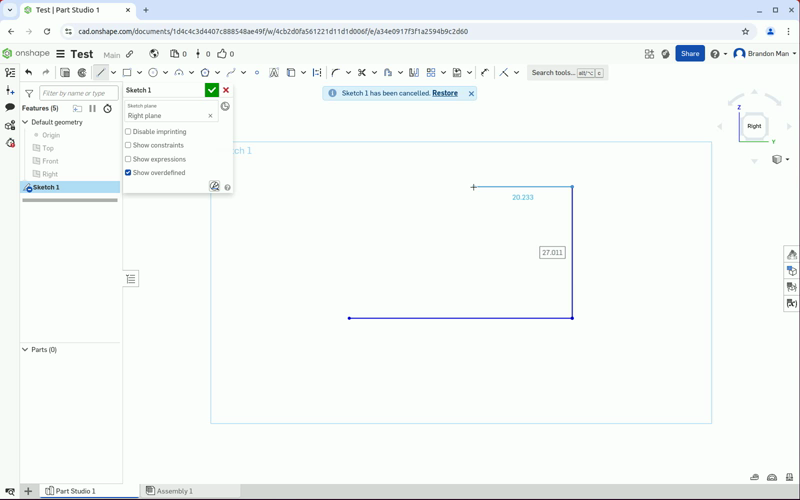
click(473, 186)
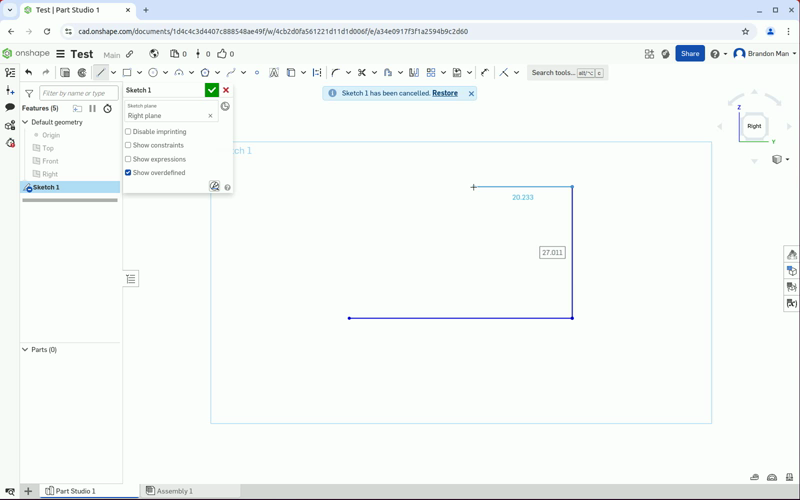
key_up(shift)
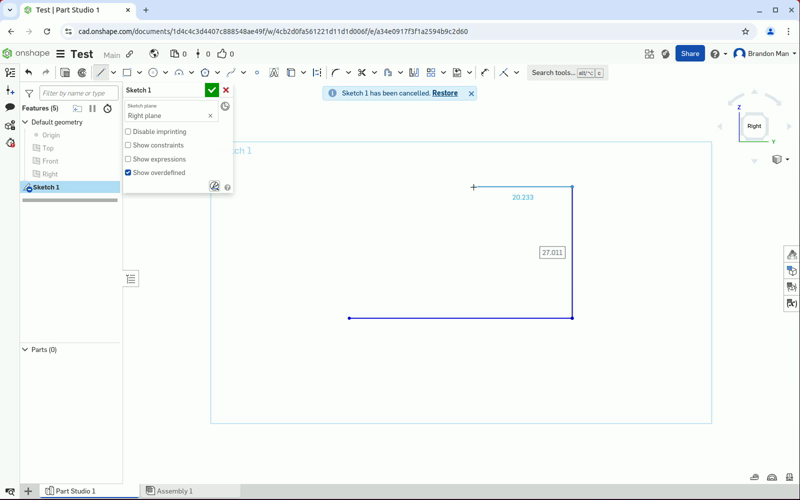
key_down(shift)
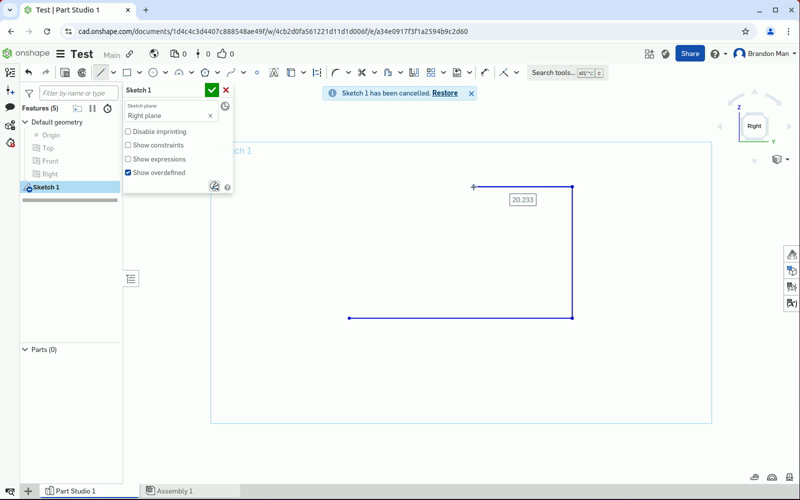
mouse_move(473, 252)
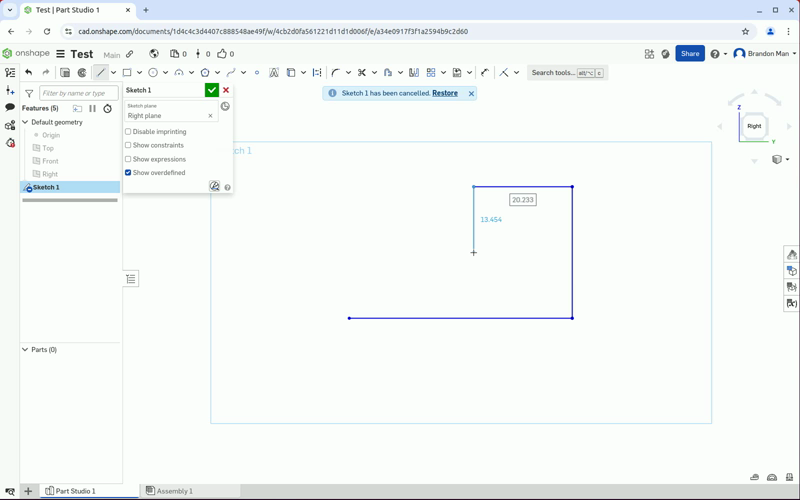
click(473, 252)
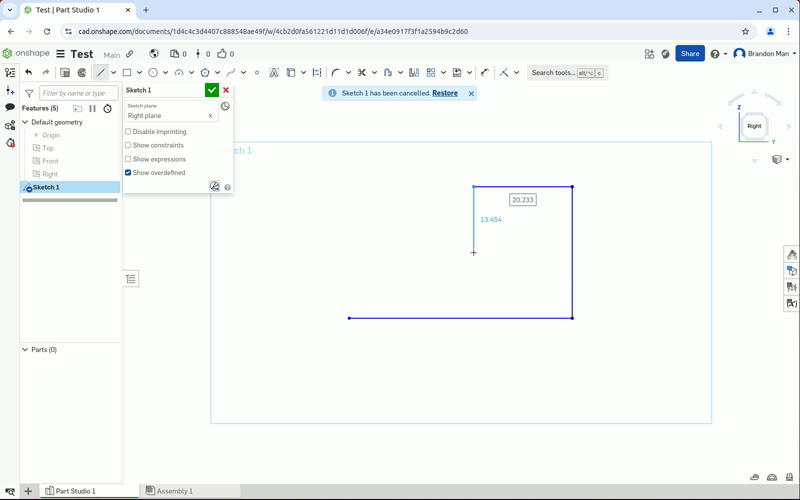
key_up(shift)
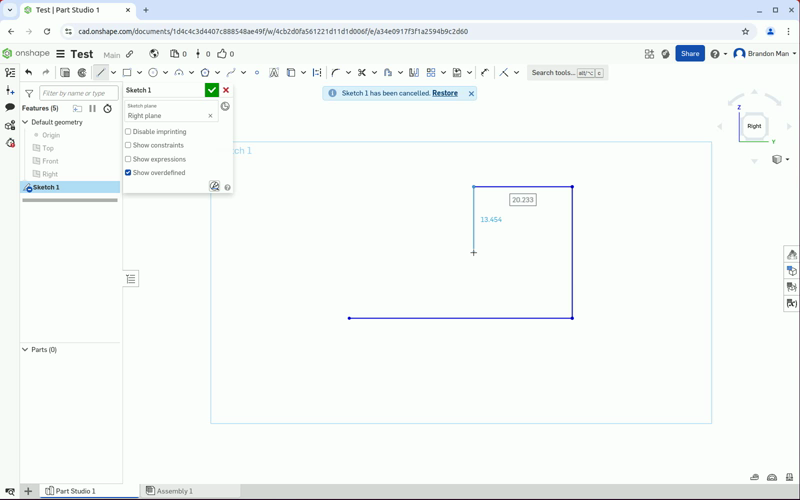
key_down(shift)
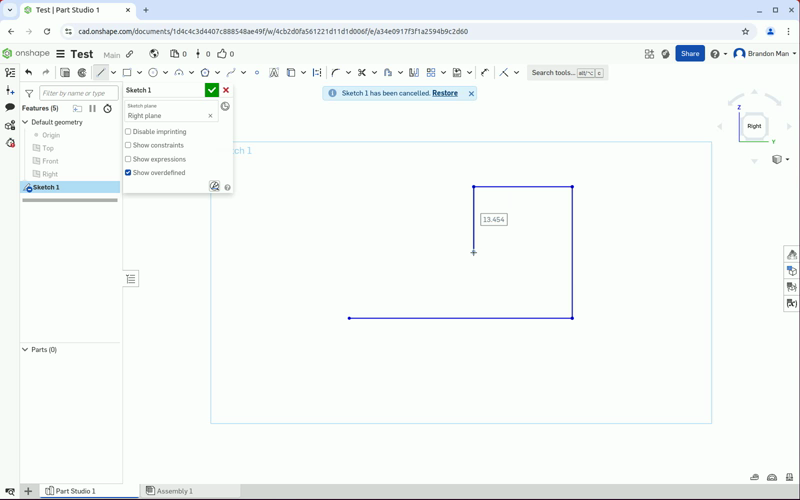
mouse_move(349, 252)
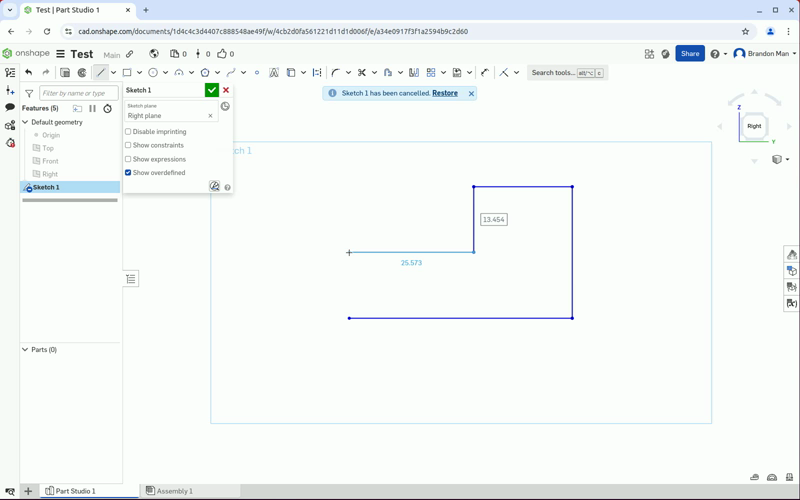
click(349, 252)
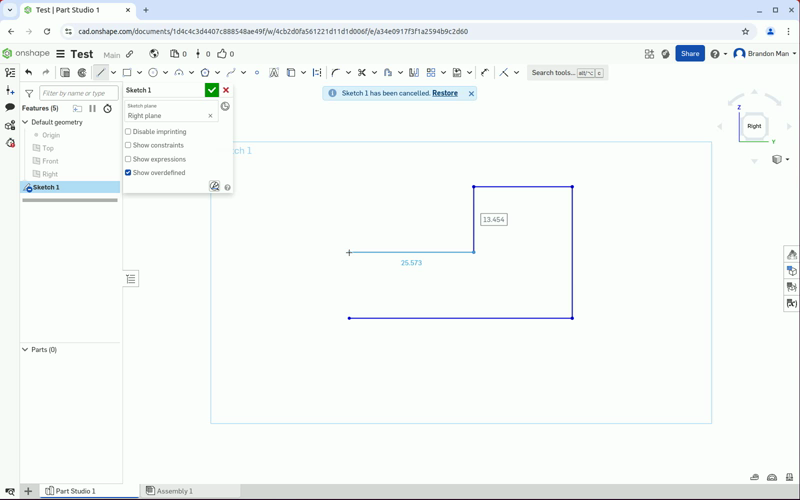
key_up(shift)
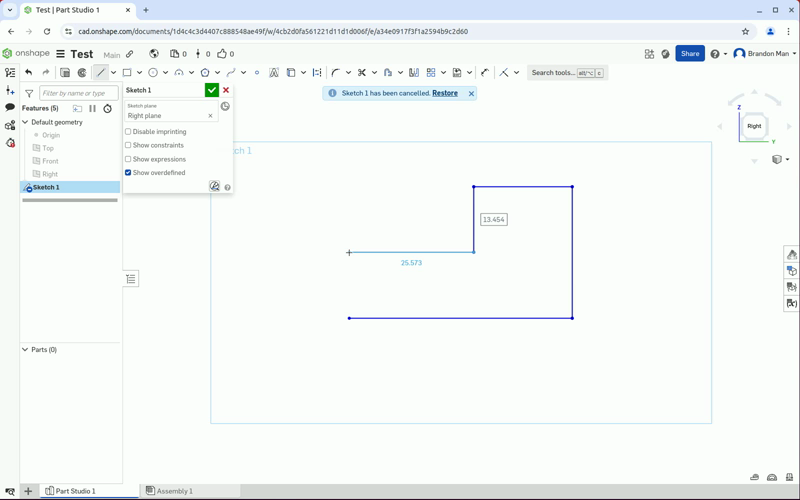
key_down(shift)
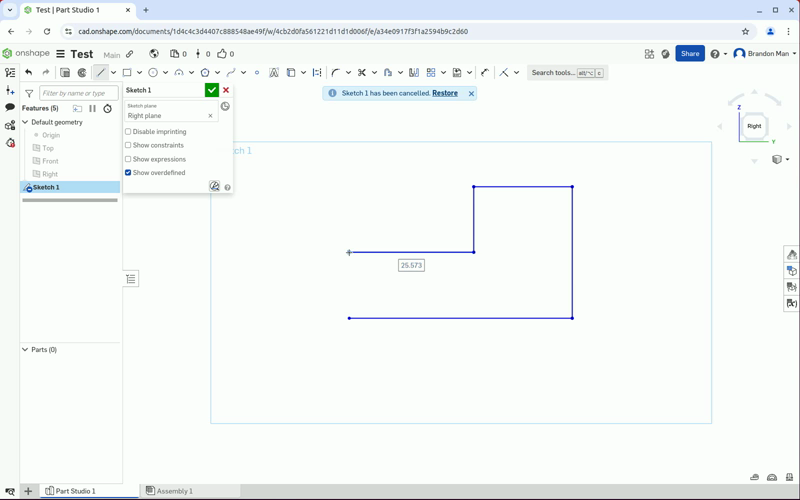
mouse_move(349, 318)
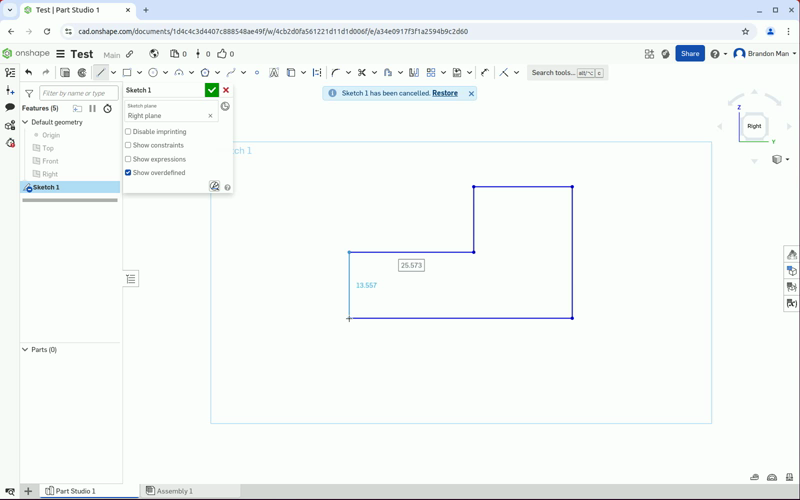
key_up(shift)
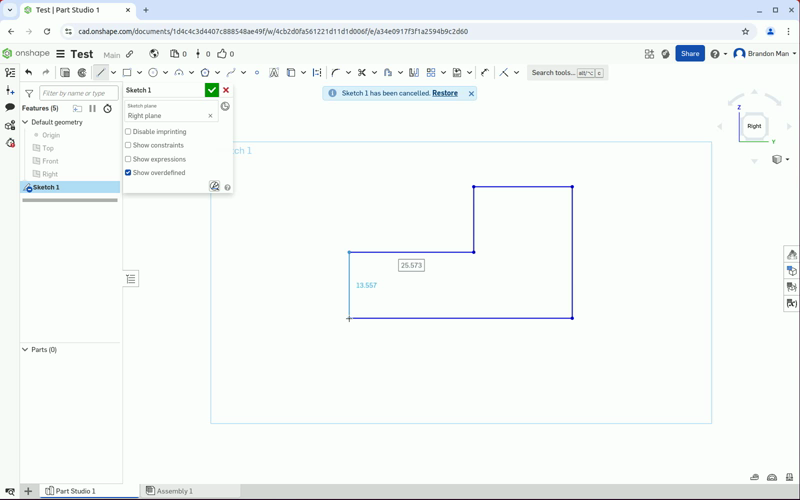
click(349, 318)
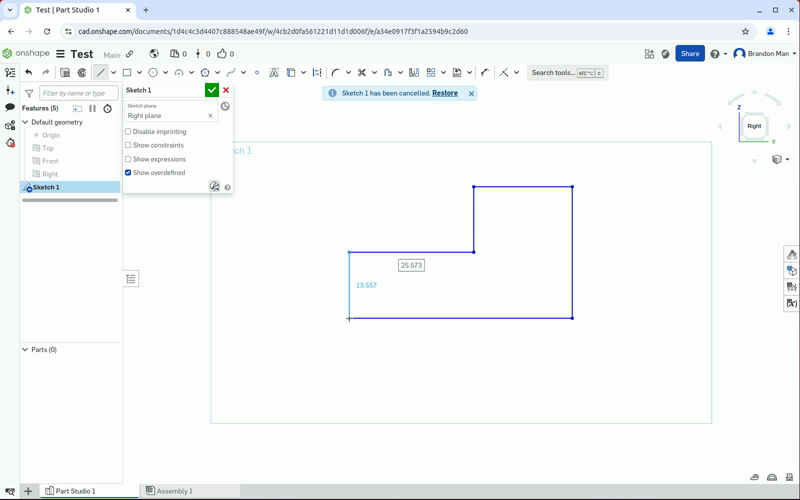
key(esc)
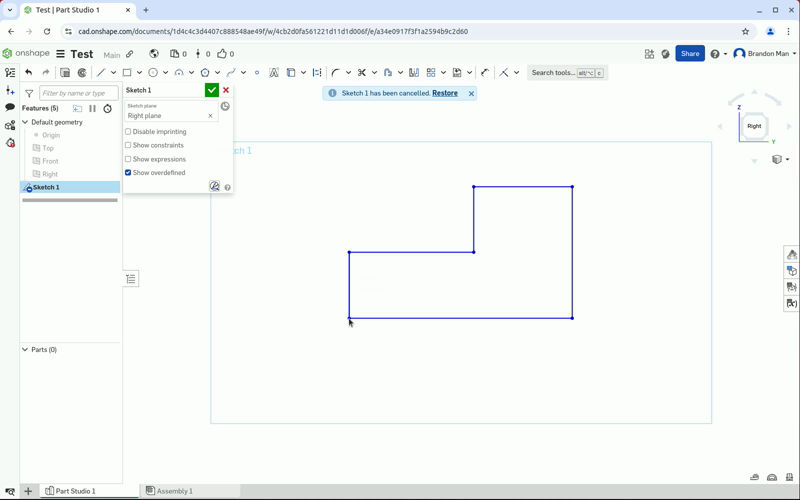
mouse_move(553, 229)
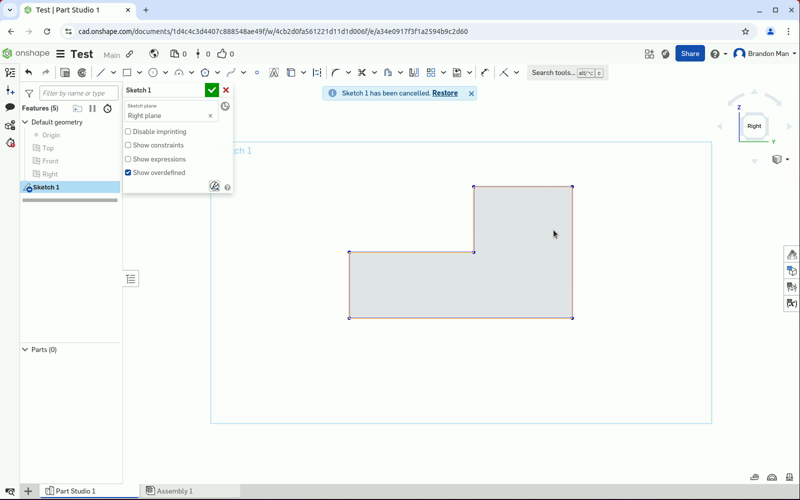
click(553, 229)
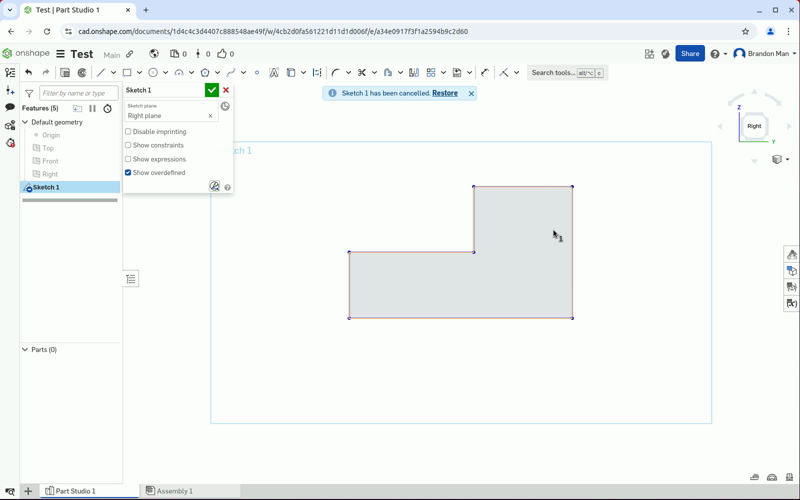
mouse_move(73, 352)
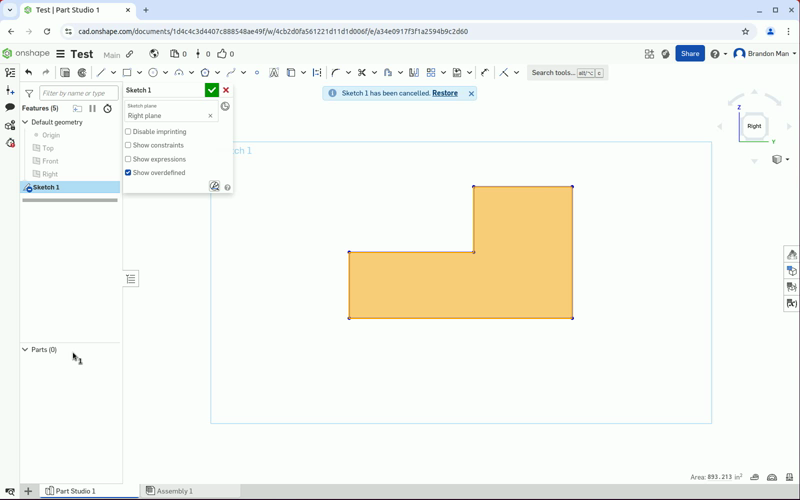
key(shift+y)
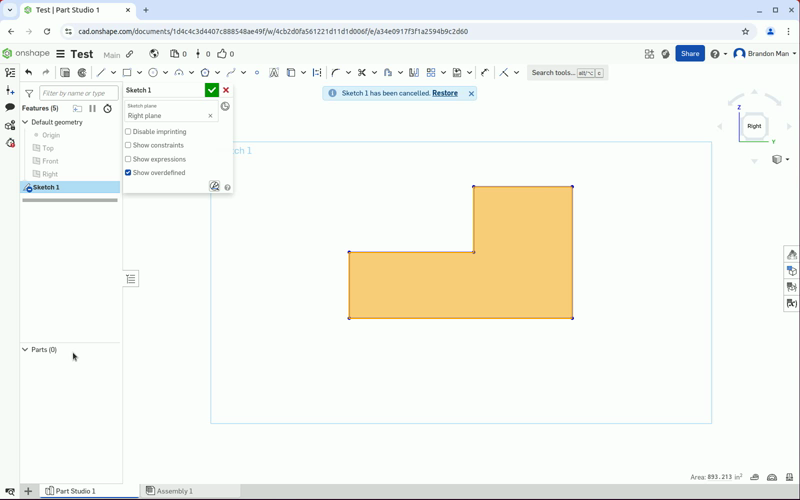
key(shift+e)
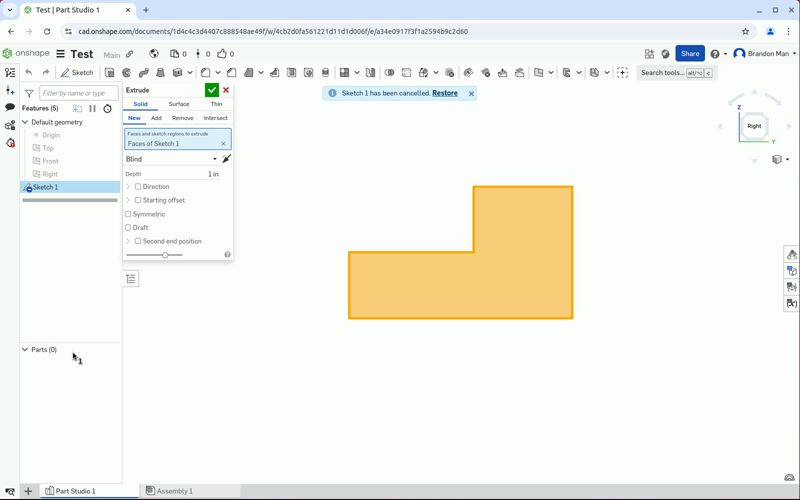
mouse_move(143, 106)
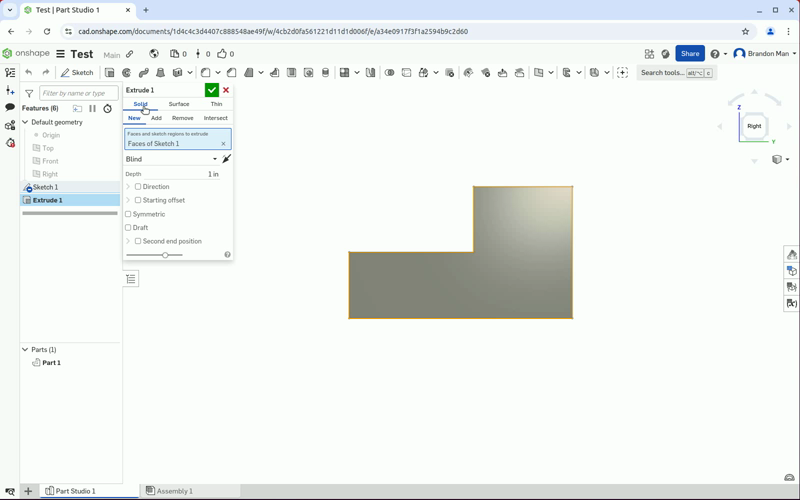
click(143, 106)
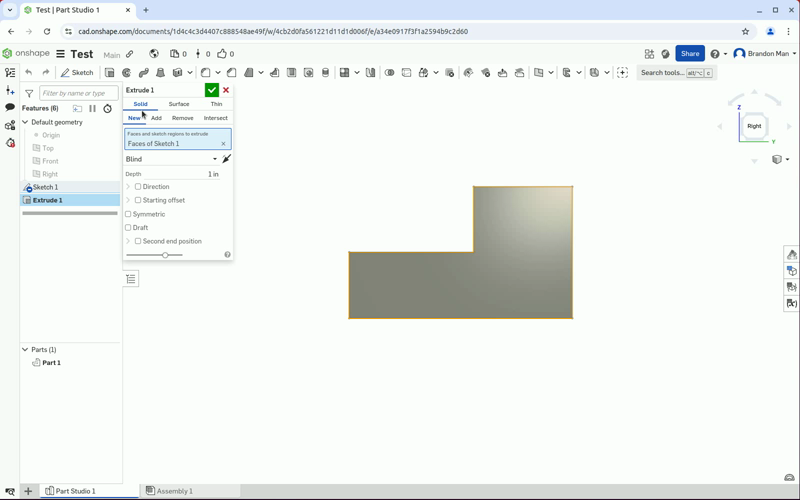
mouse_move(137, 120)
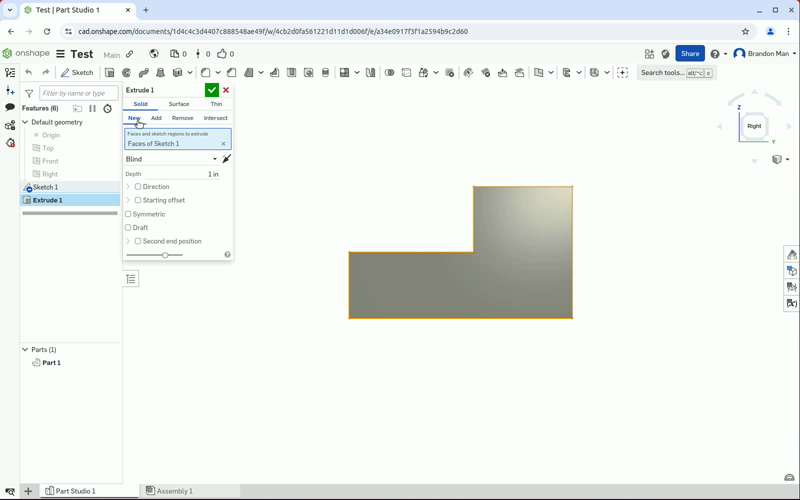
click(137, 120)
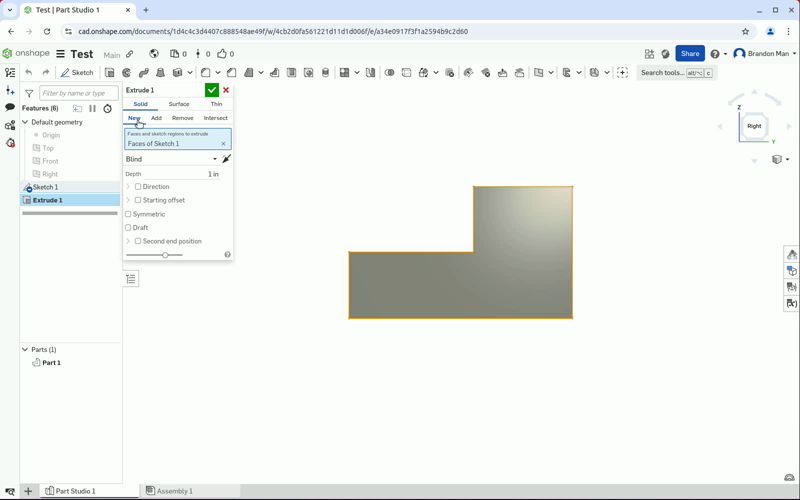
key(tab, 4)
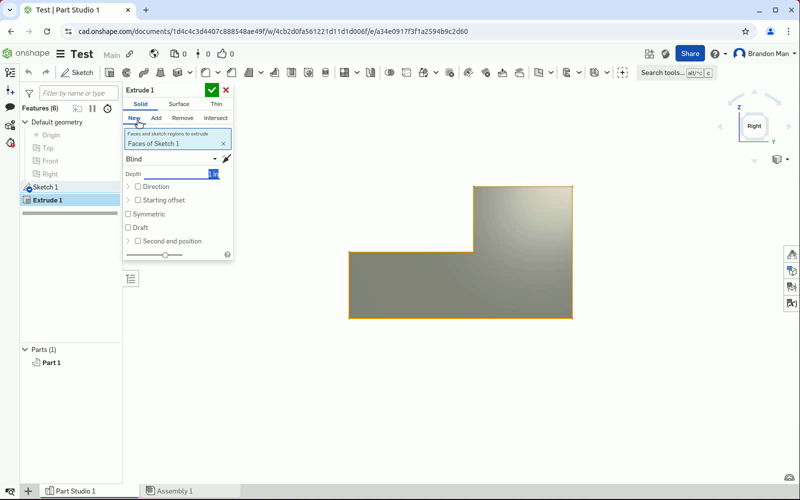
text(20.46)
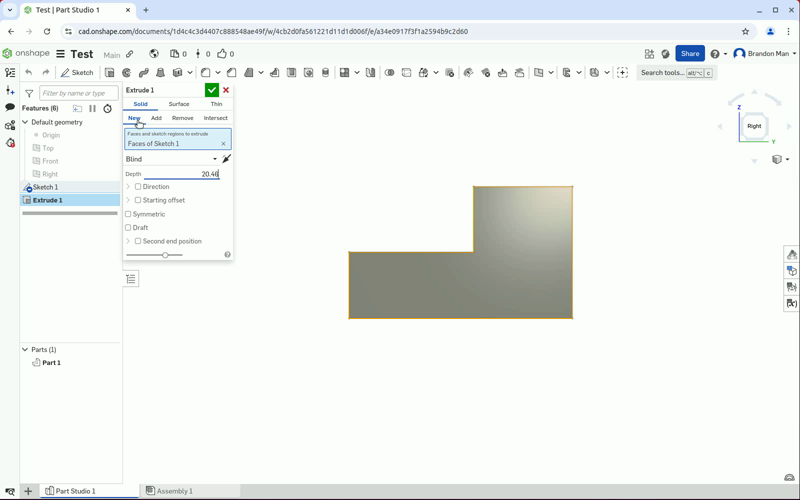
key(enter)
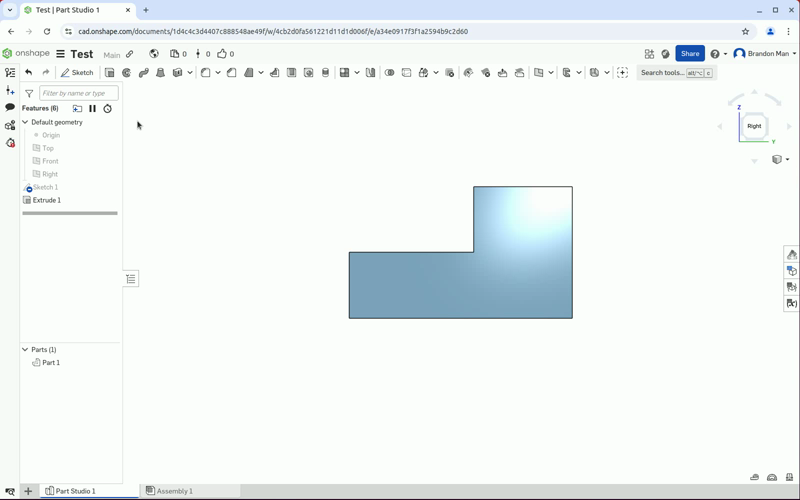
key(shift+h)
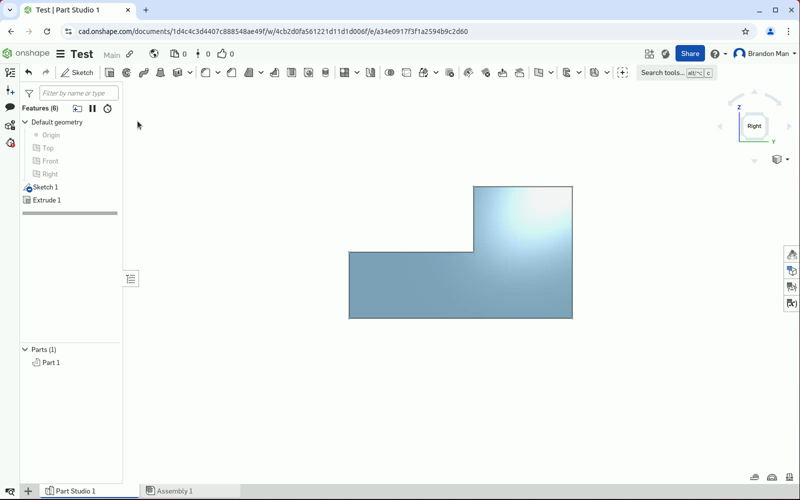
key(shift+h)
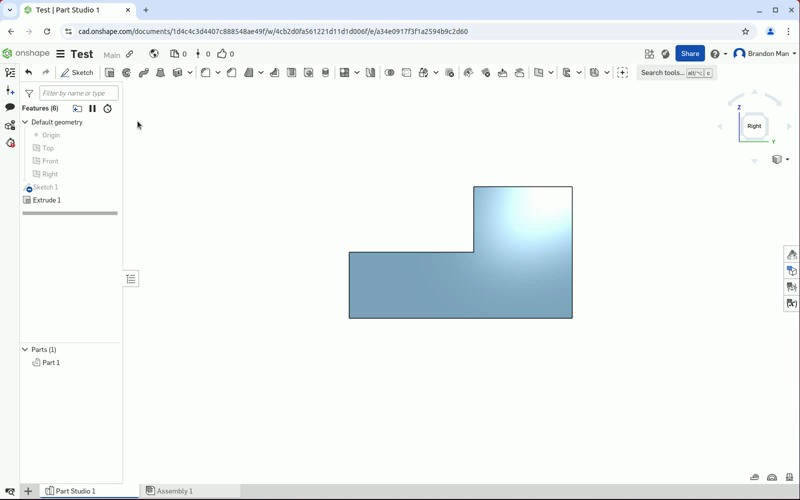
mouse_move(73, 189)
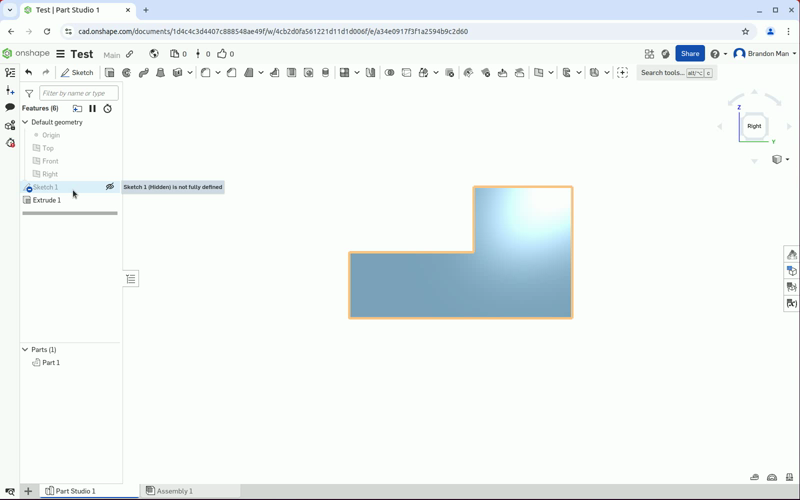
click(73, 189)
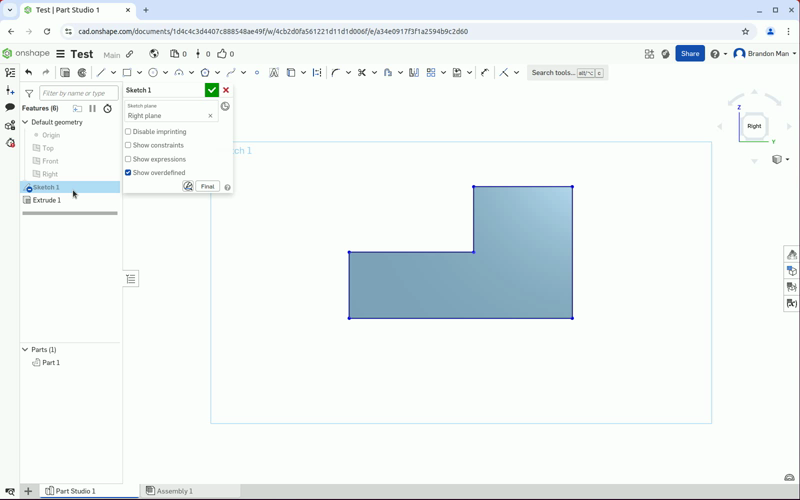
mouse_move(229, 92)
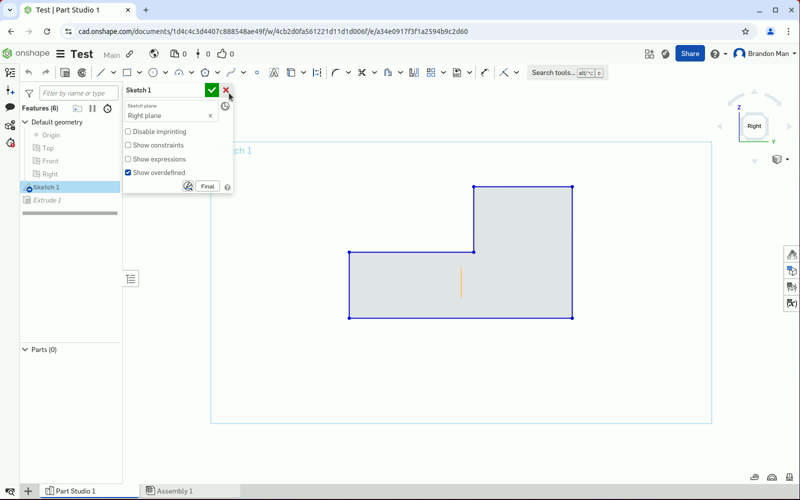
click(229, 92)
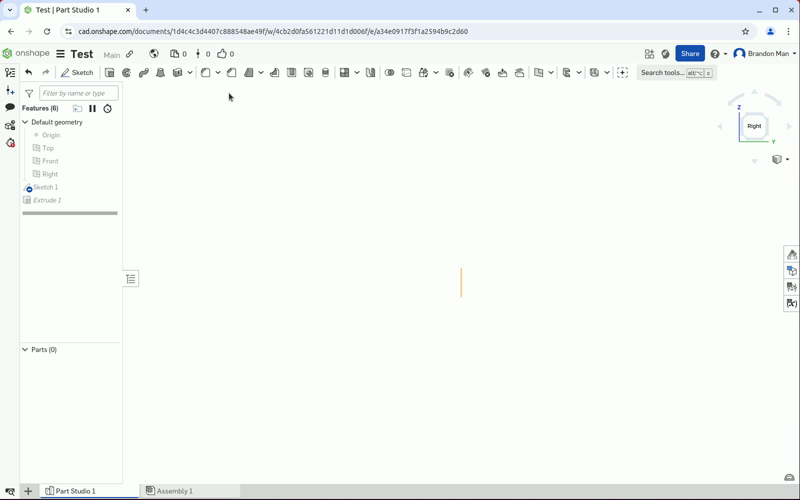
mouse_move(73, 352)
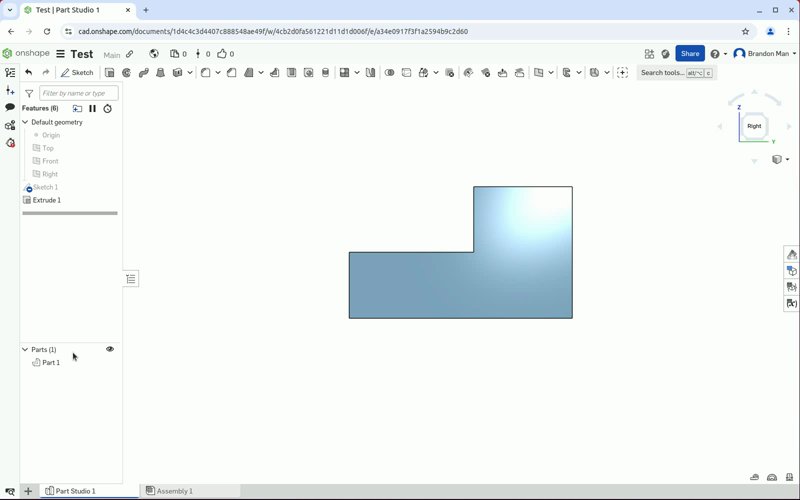
key(y)
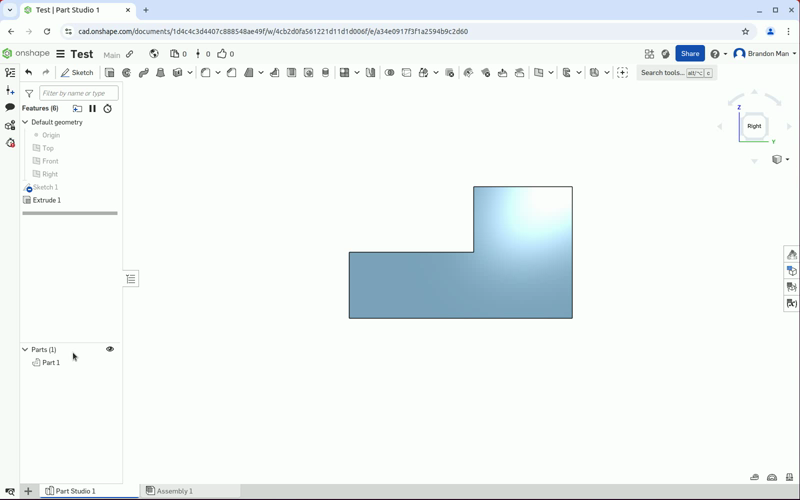
key(shift+p)
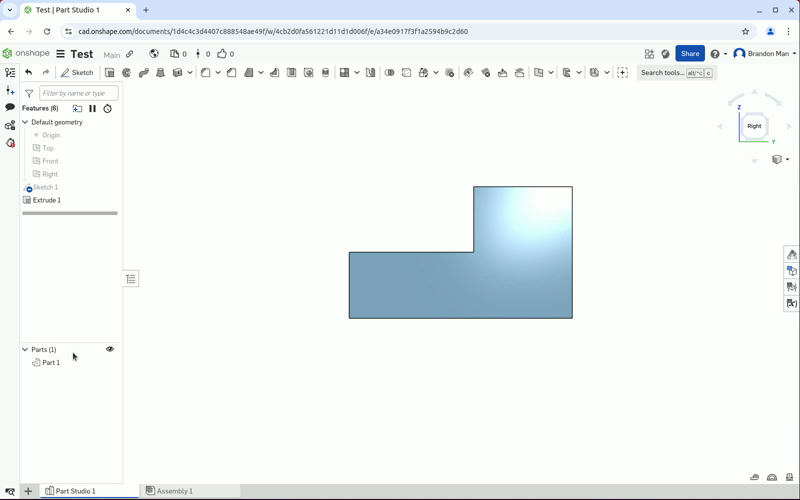
key(space)
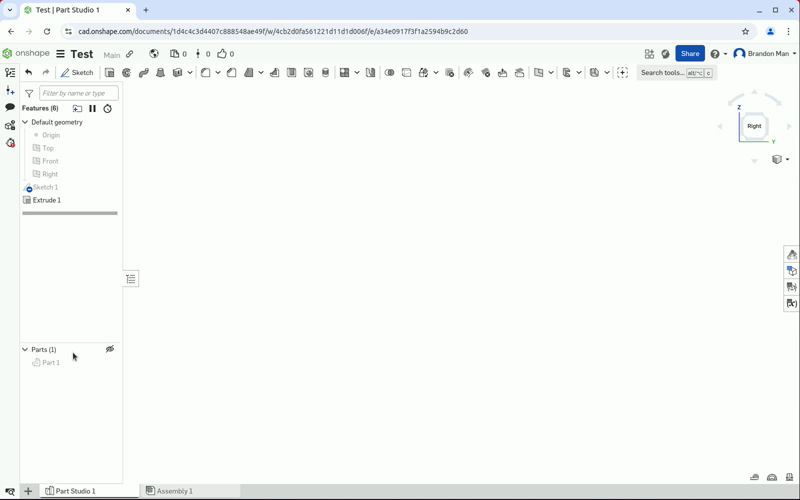
key_down(shift)
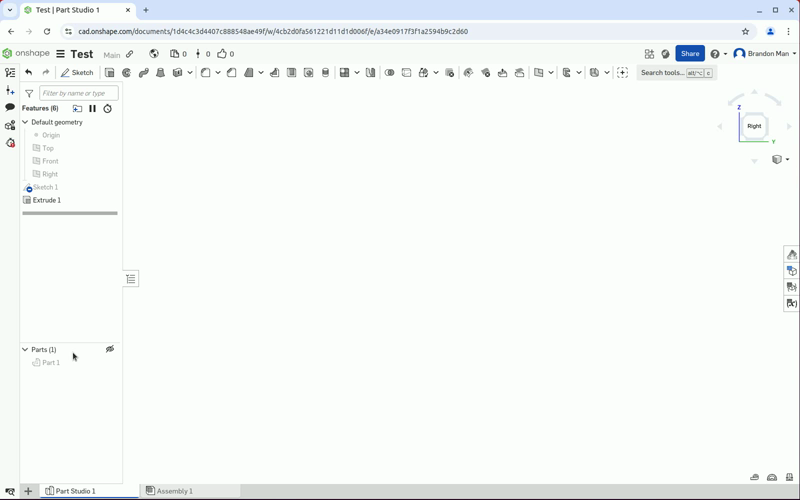
key(right)
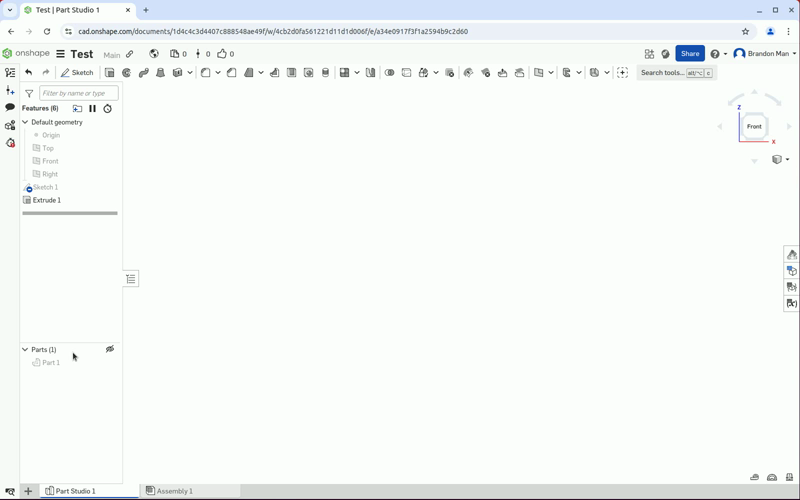
key_up(shift)
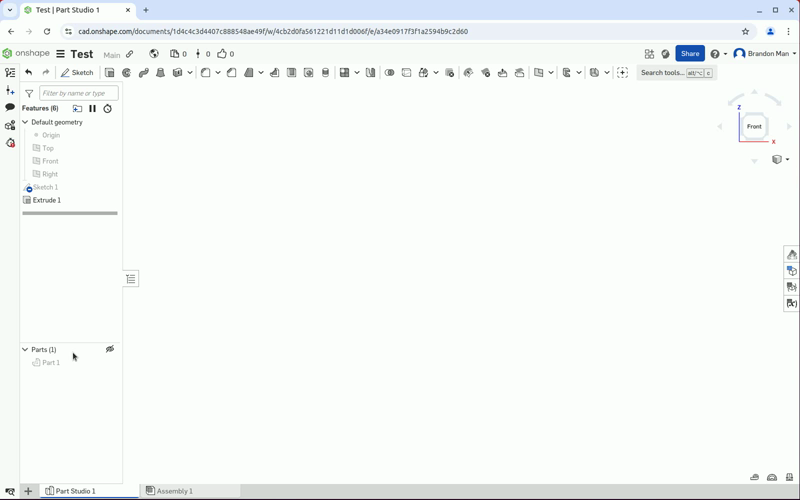
key(space)
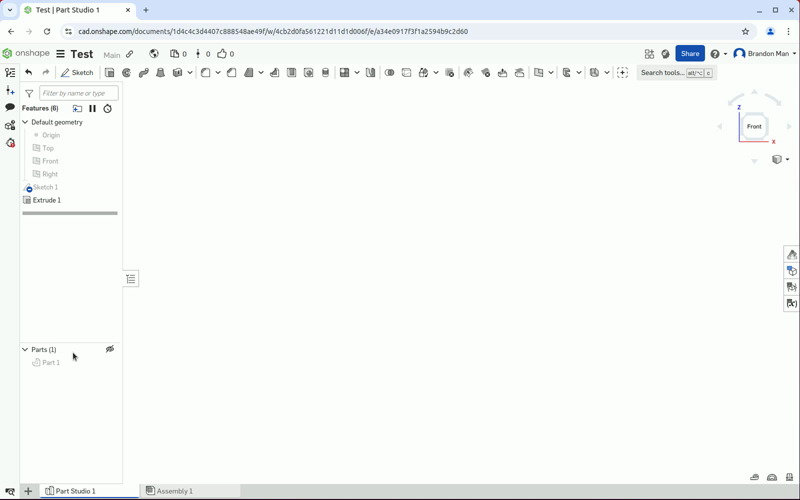
key_down(shift)
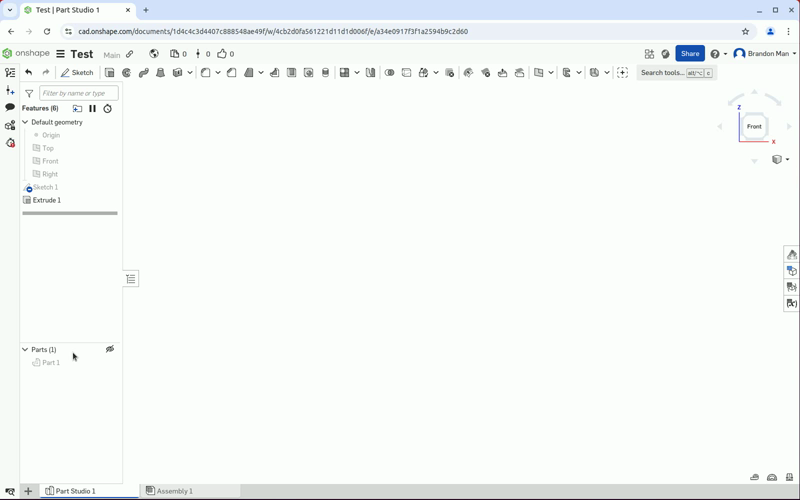
key(down)
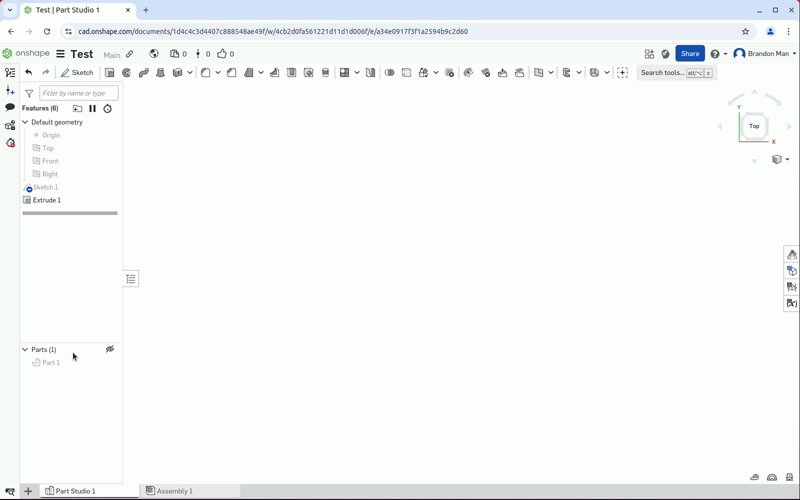
key_up(shift)
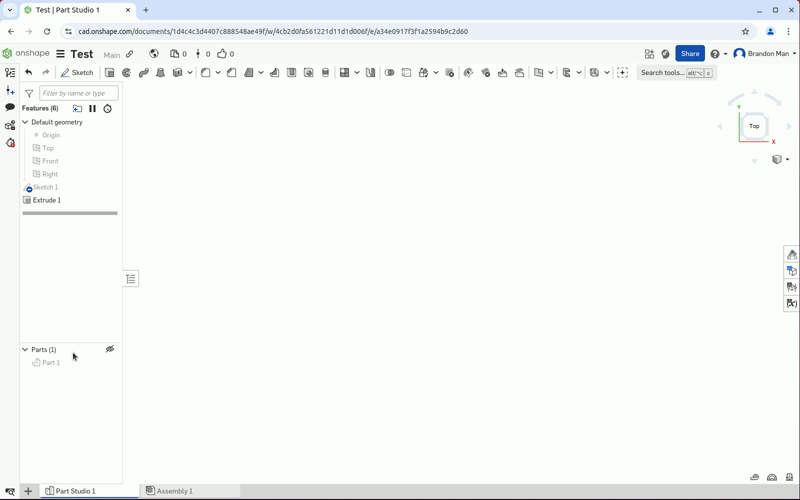
mouse_move(73, 352)
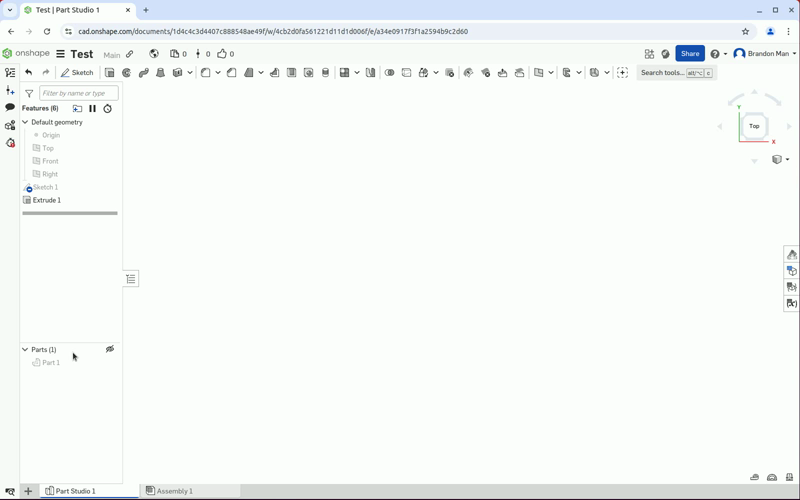
key(shift+y)
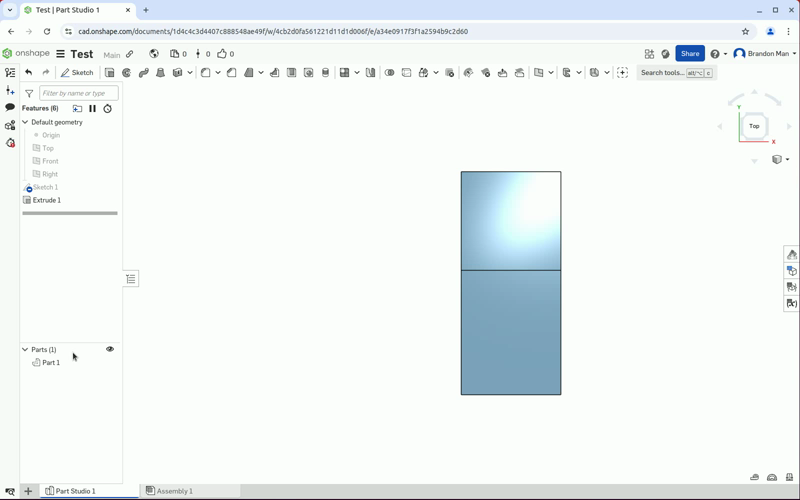
mouse_move(541, 75)
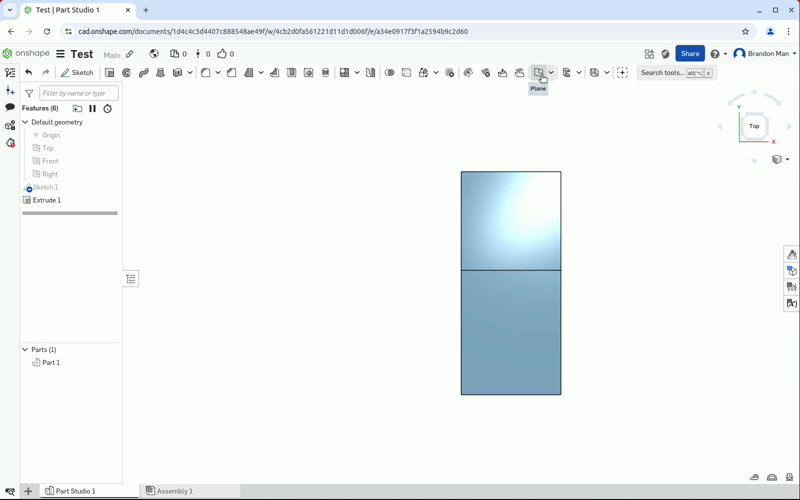
click(541, 75)
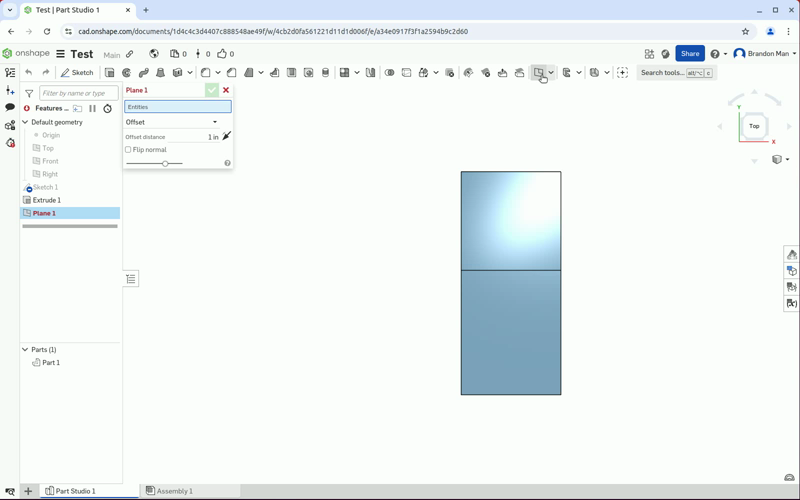
mouse_move(73, 150)
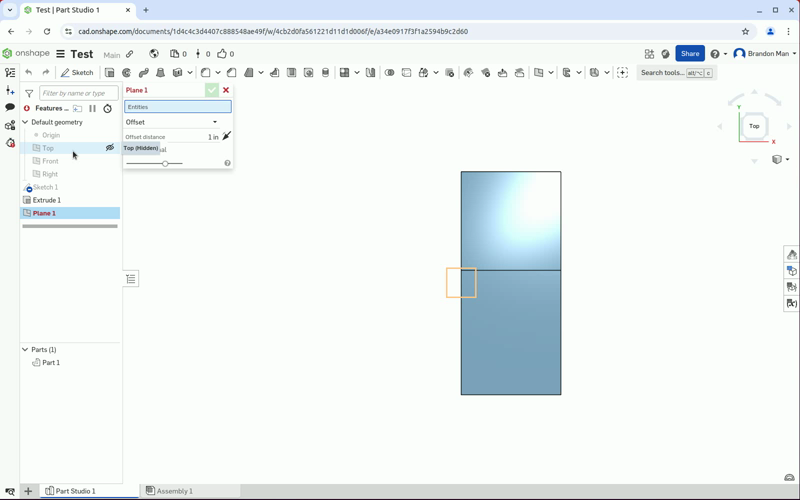
click(73, 150)
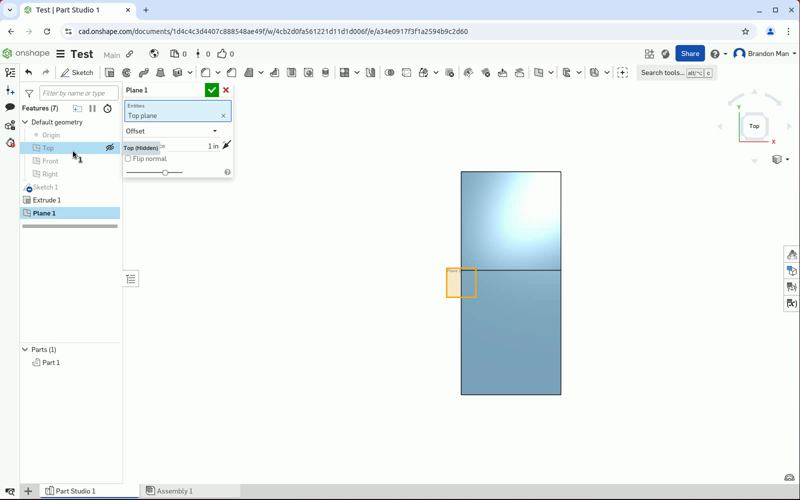
key(tab, 2)
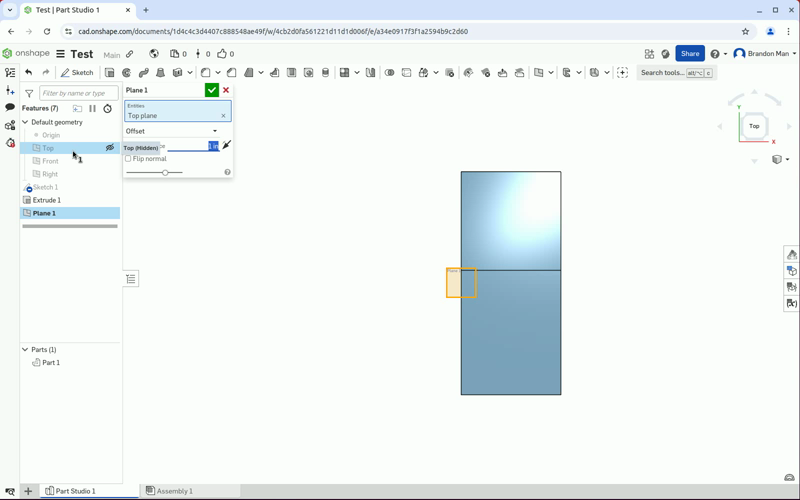
text(19.966)
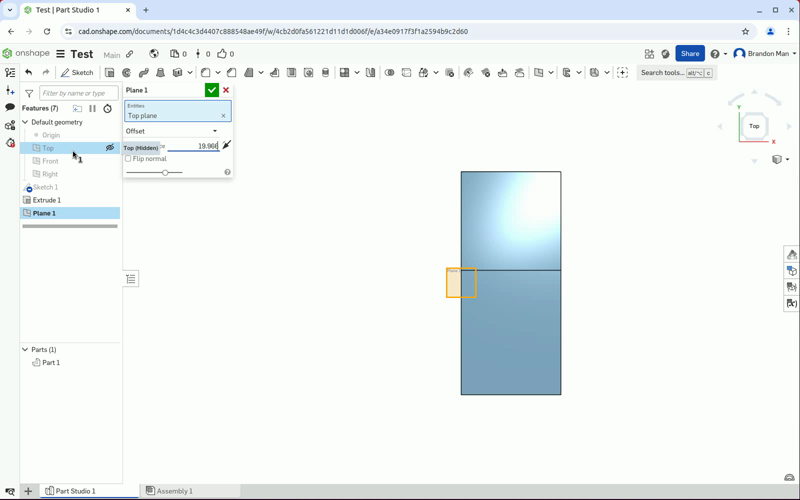
key(enter, 2)
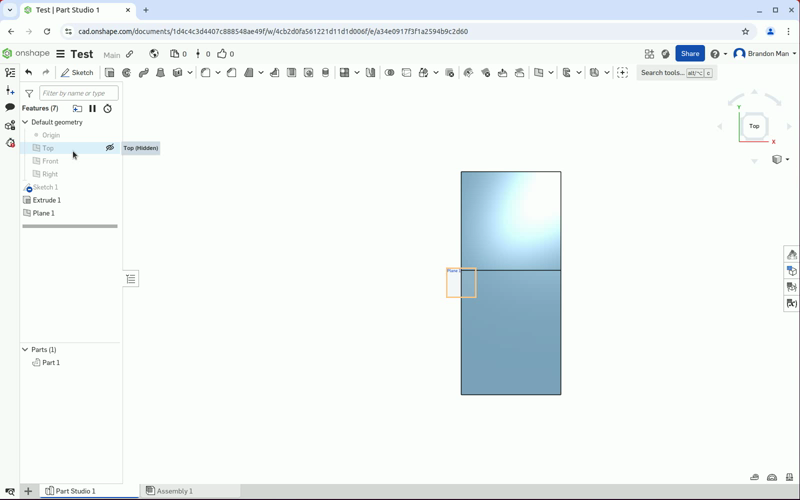
key(shift+s)
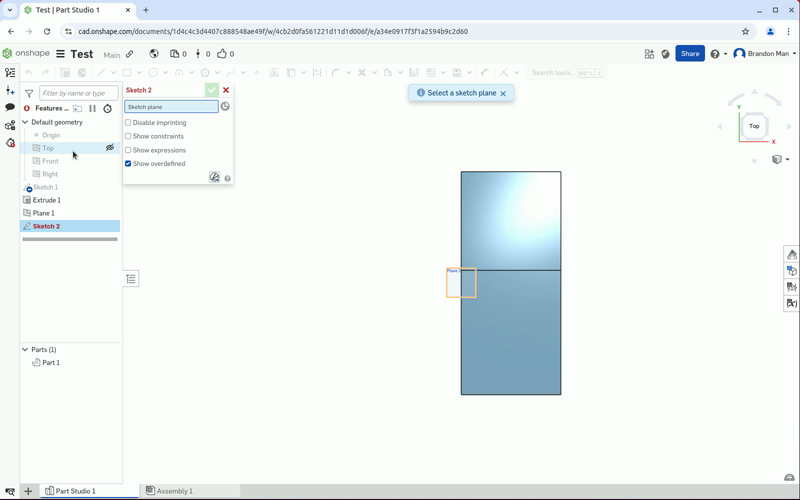
mouse_move(73, 215)
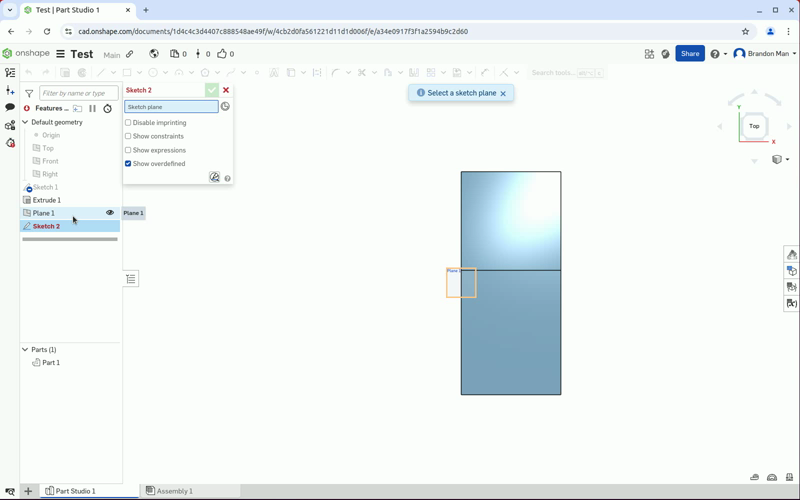
click(73, 215)
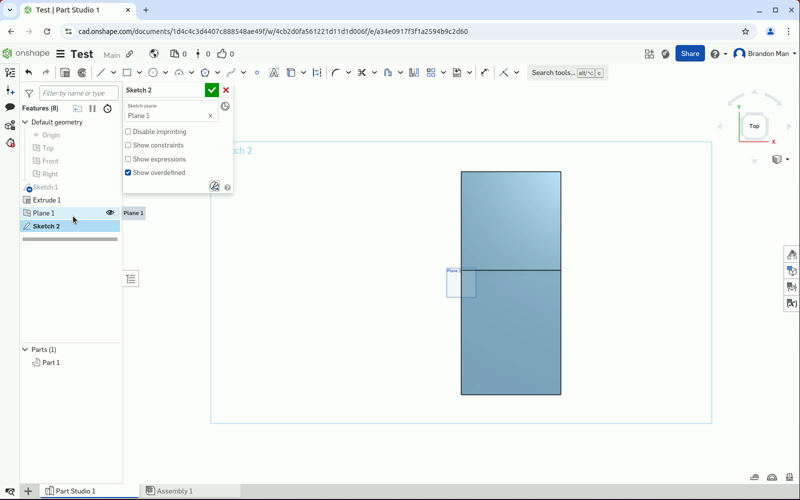
mouse_move(73, 352)
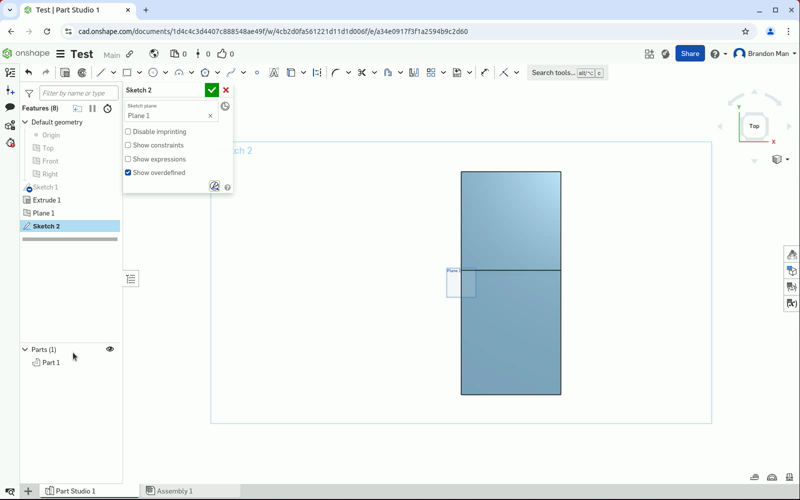
key(y)
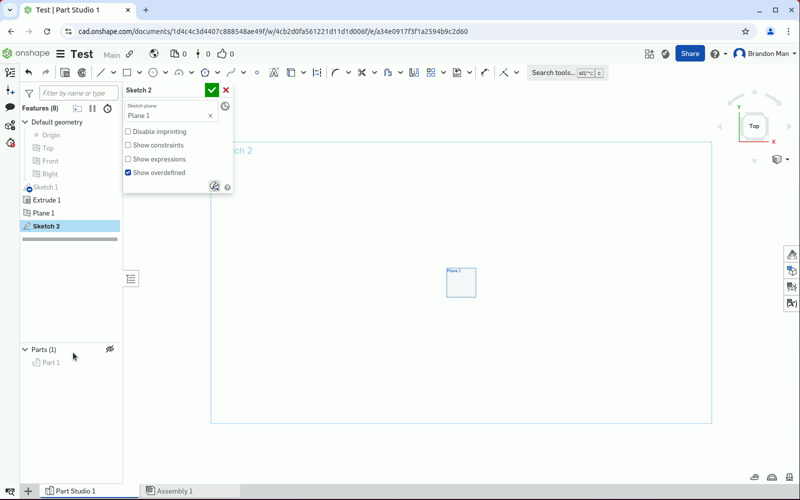
key(l)
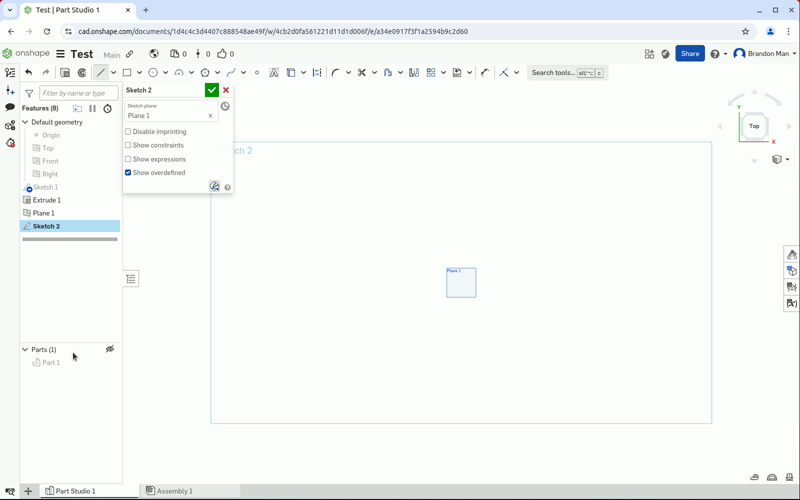
key_down(shift)
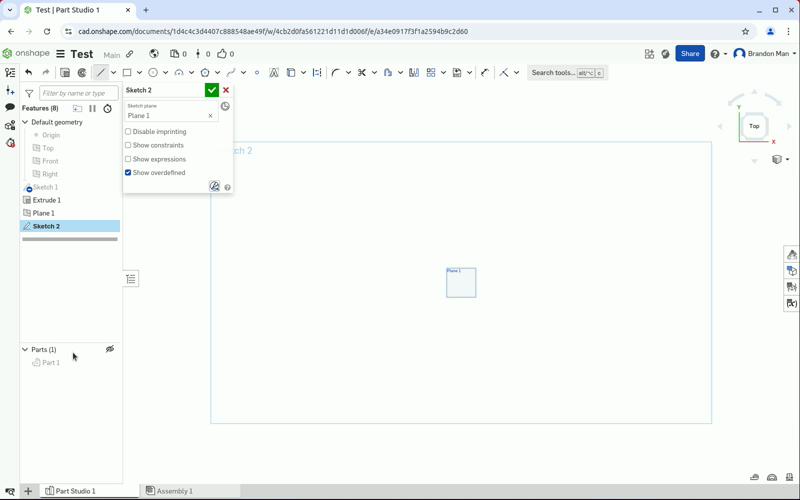
mouse_move(460, 195)
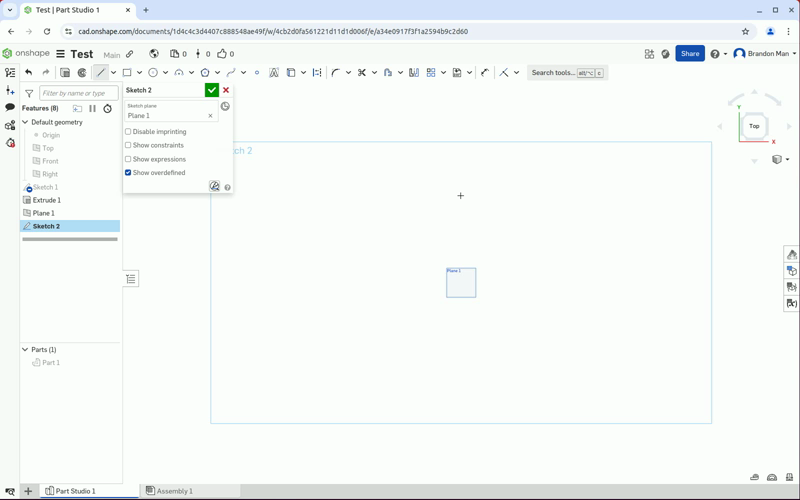
click(460, 195)
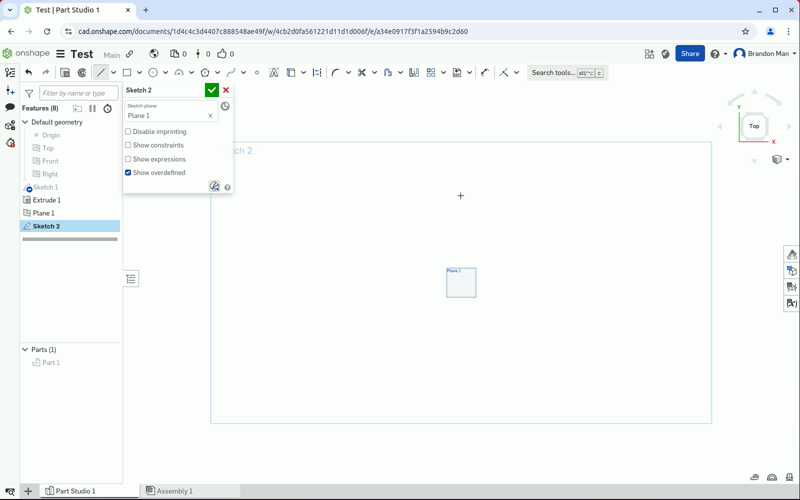
key_up(shift)
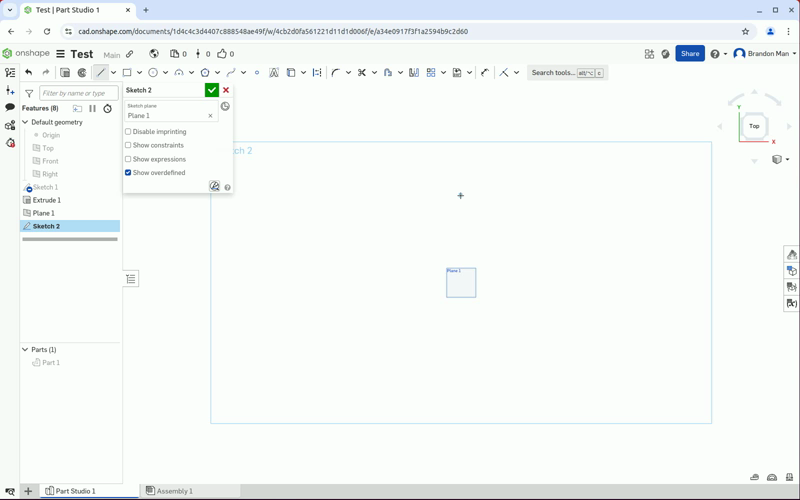
key_down(shift)
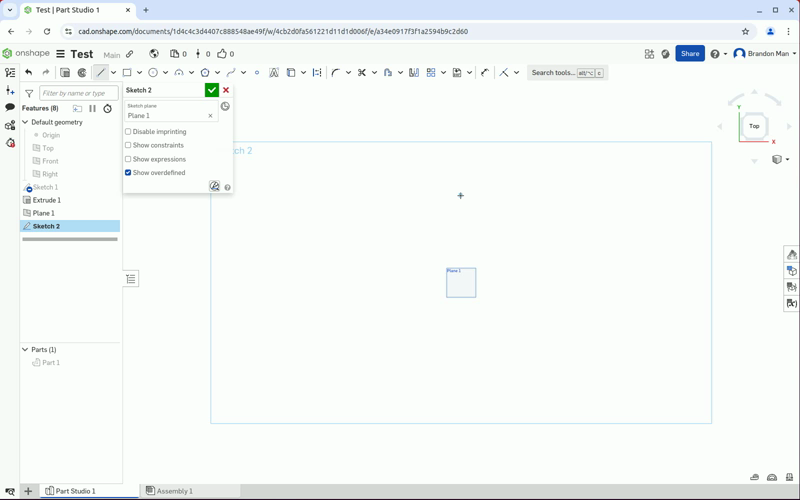
mouse_move(560, 195)
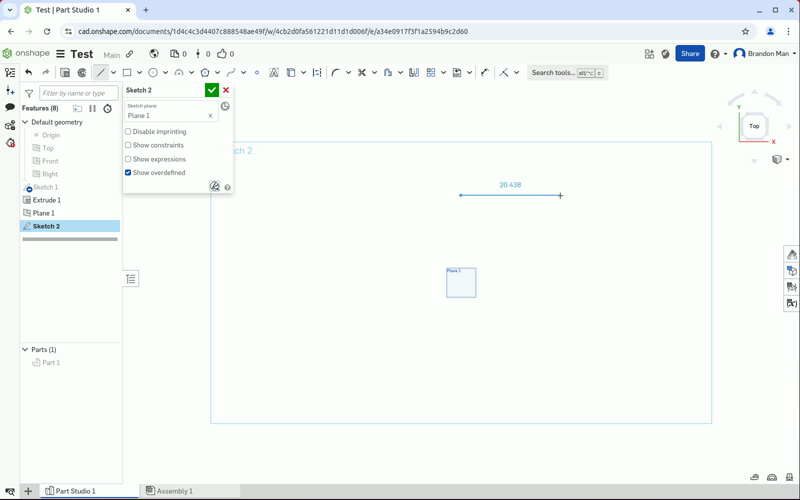
click(560, 195)
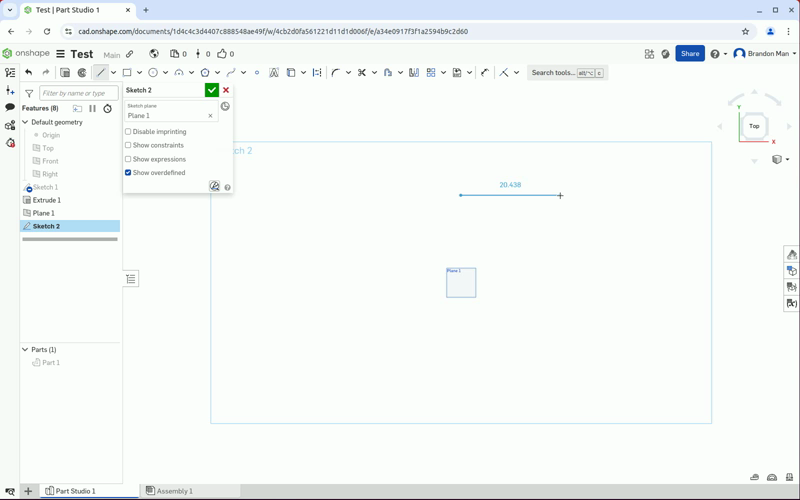
key_up(shift)
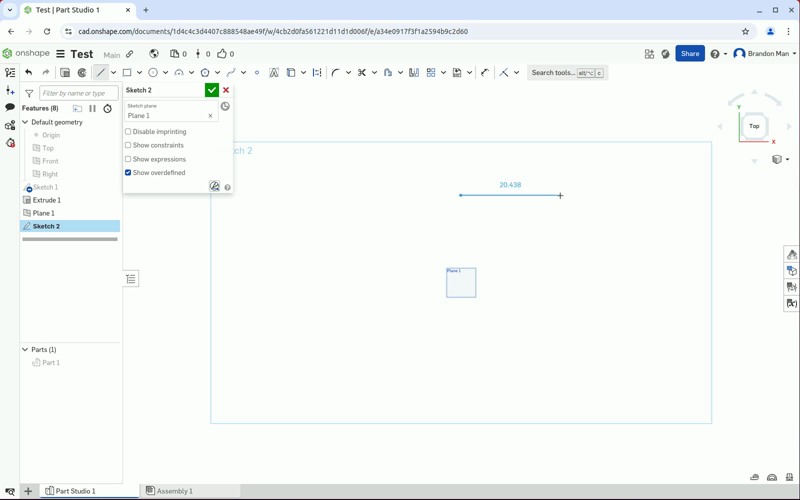
key_down(shift)
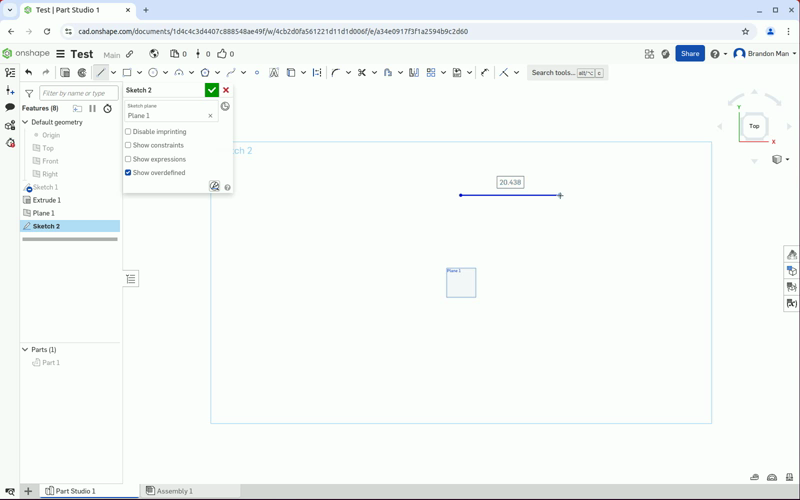
mouse_move(589, 195)
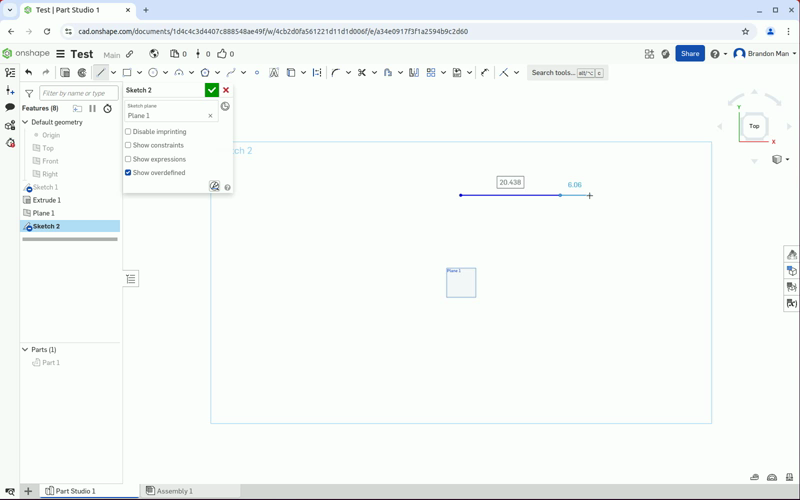
mouse_move(560, 169)
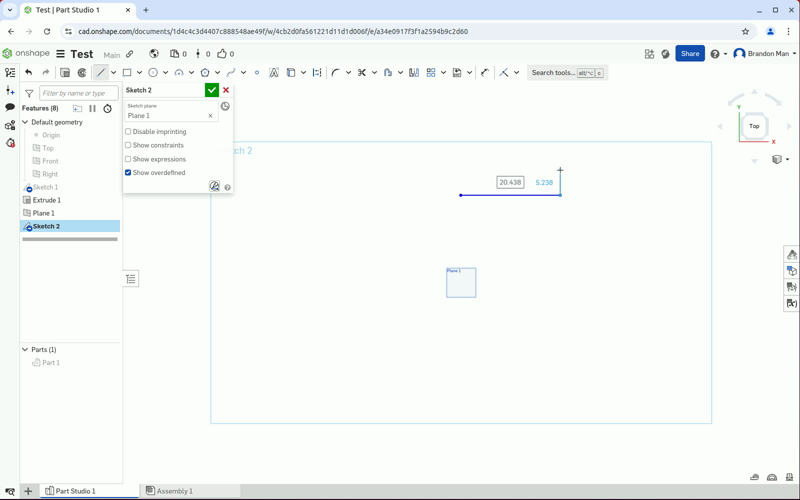
click(560, 169)
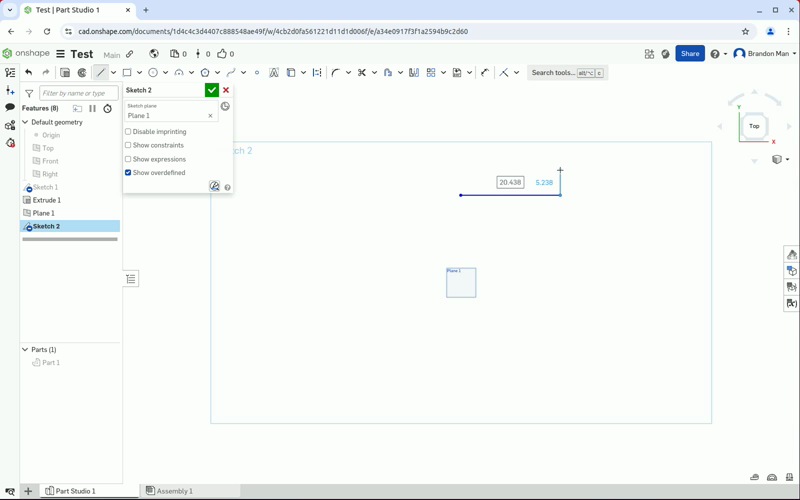
key_up(shift)
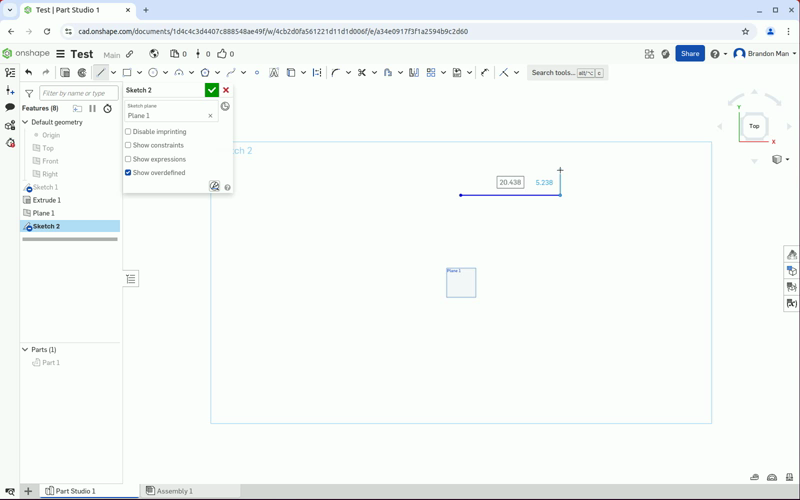
key_down(shift)
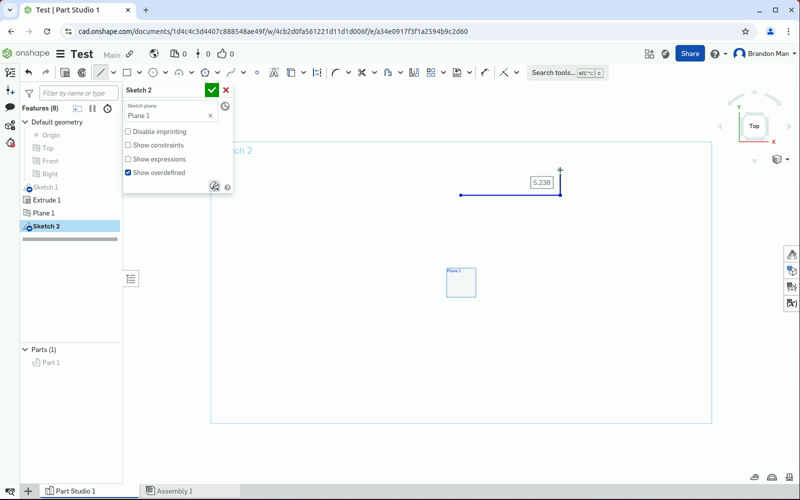
mouse_move(460, 169)
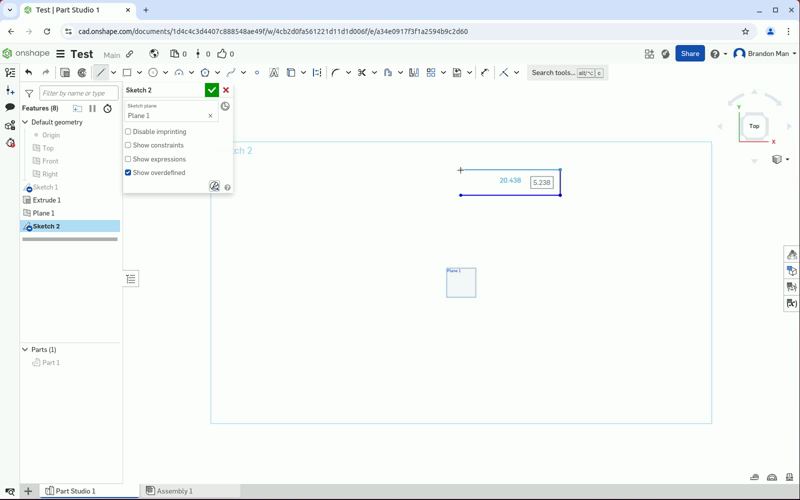
click(460, 169)
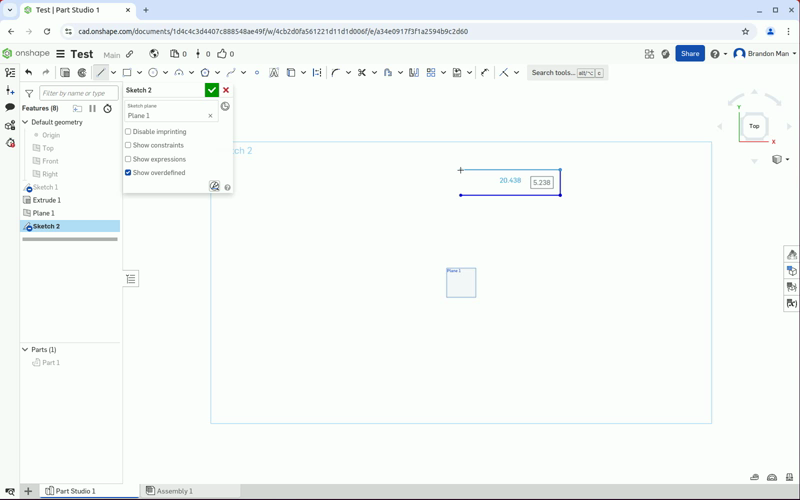
key_up(shift)
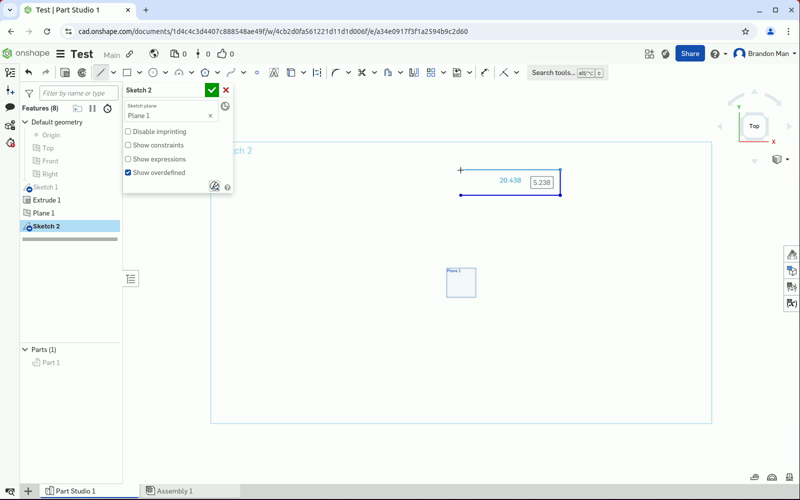
mouse_move(490, 169)
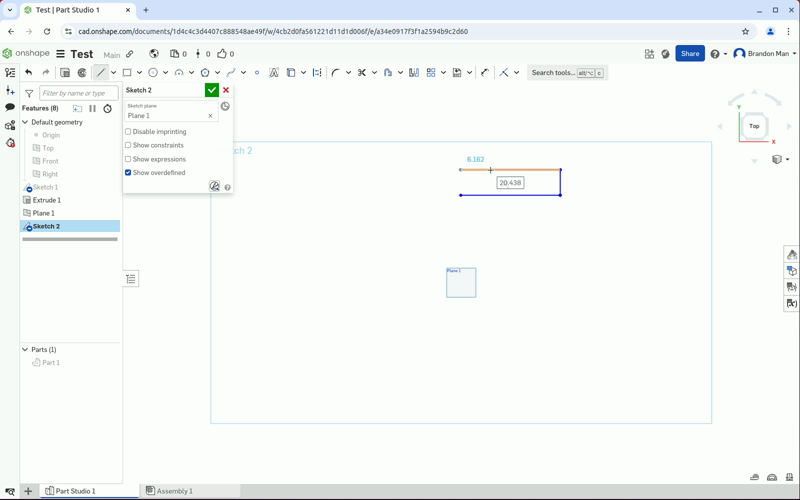
key_down(shift)
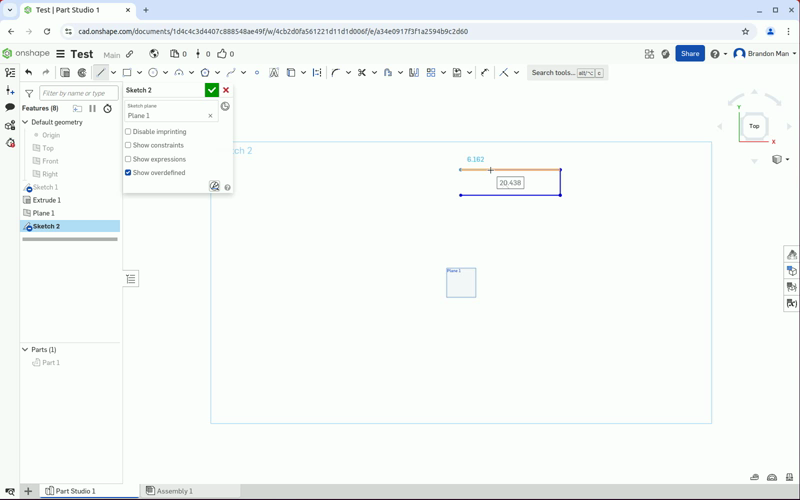
mouse_move(460, 195)
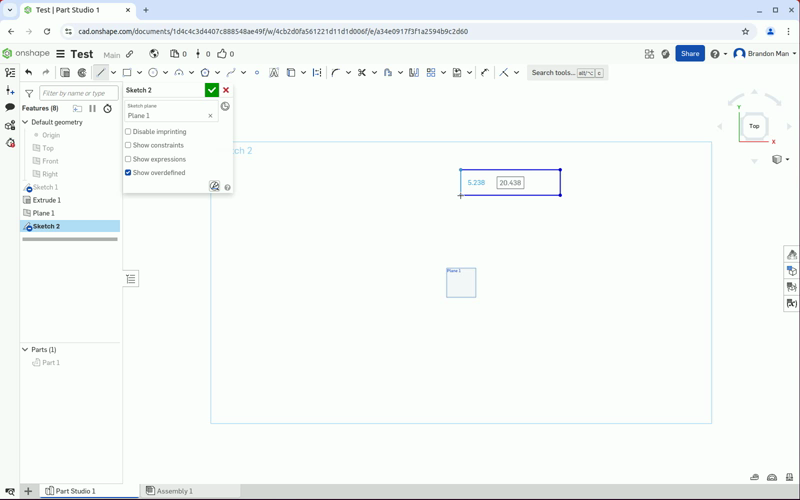
key_up(shift)
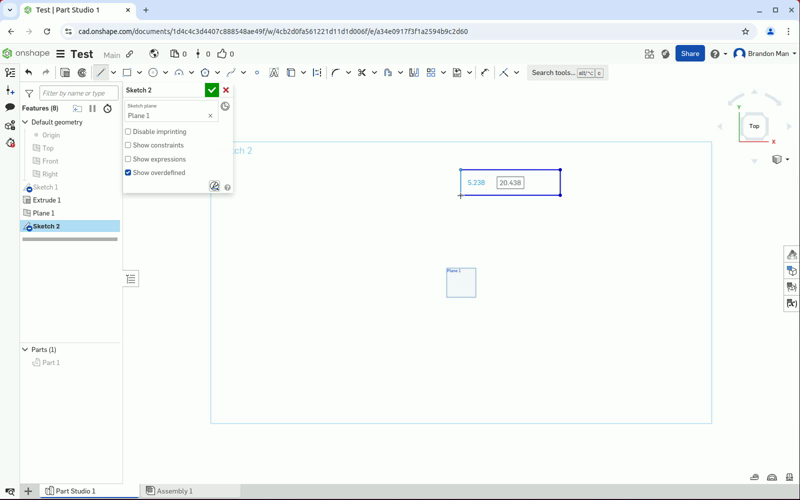
click(460, 195)
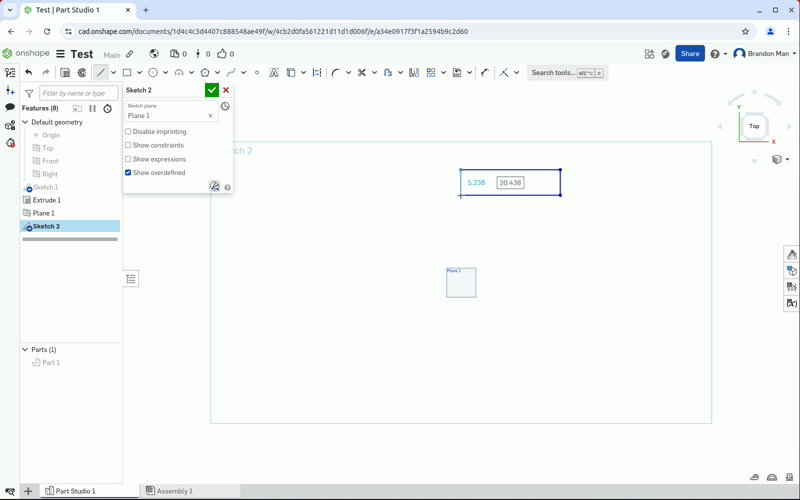
key(esc)
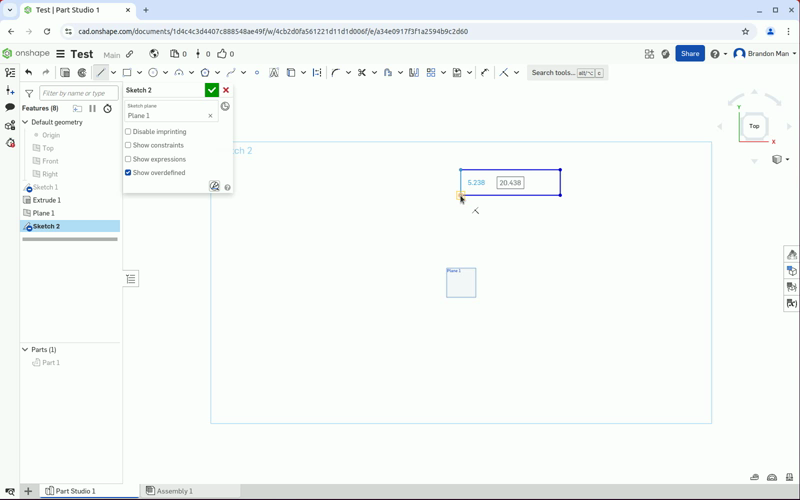
mouse_move(501, 172)
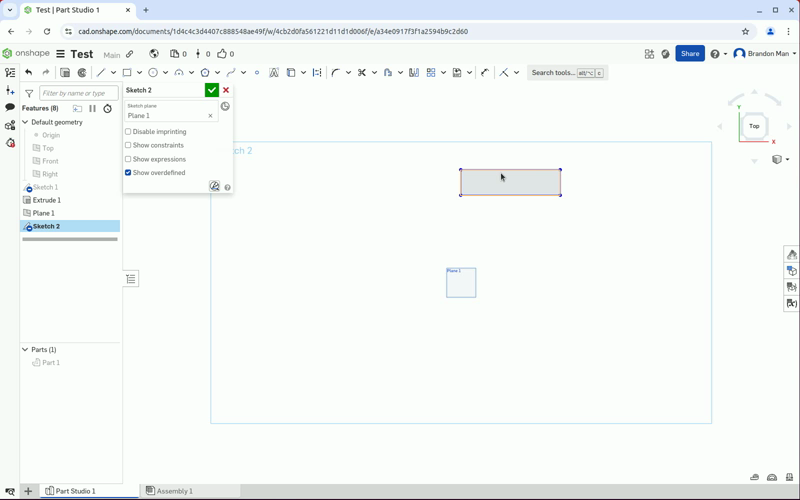
click(501, 172)
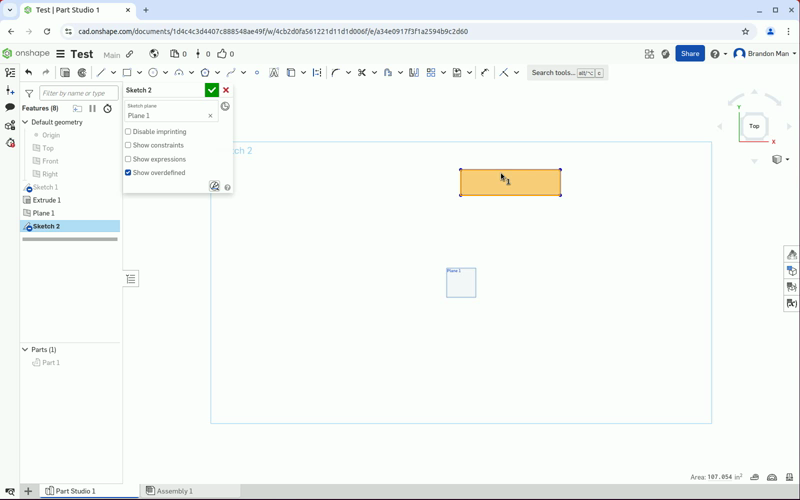
mouse_move(73, 352)
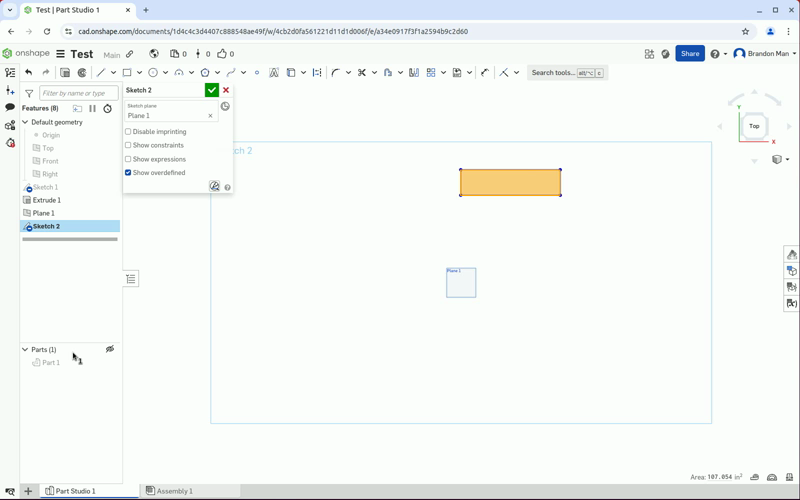
key(shift+y)
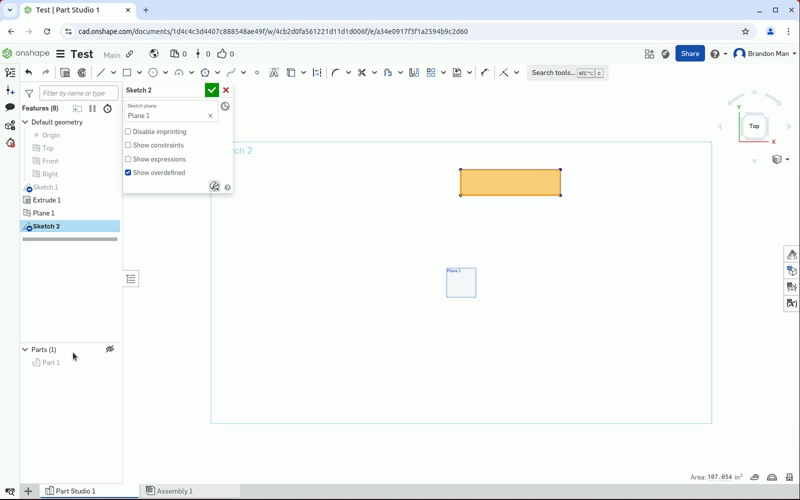
key(shift+e)
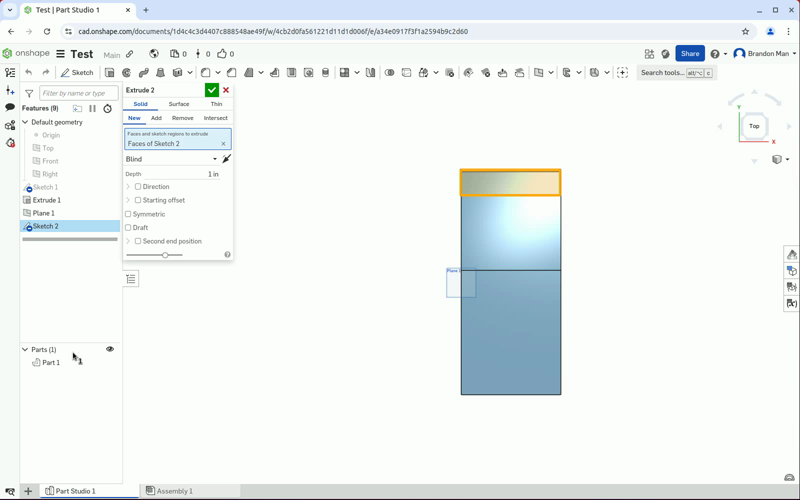
mouse_move(143, 106)
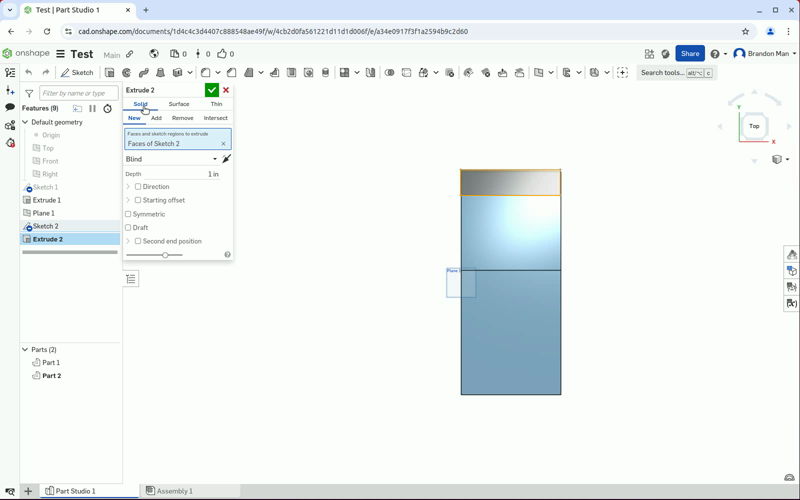
click(143, 106)
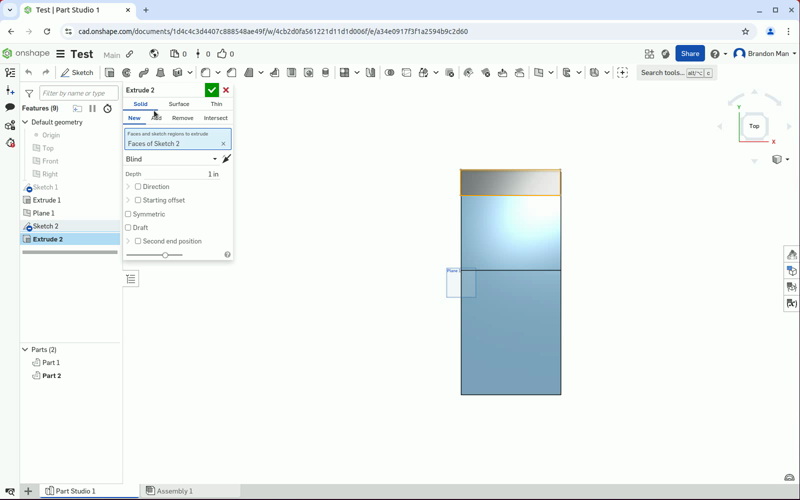
mouse_move(186, 120)
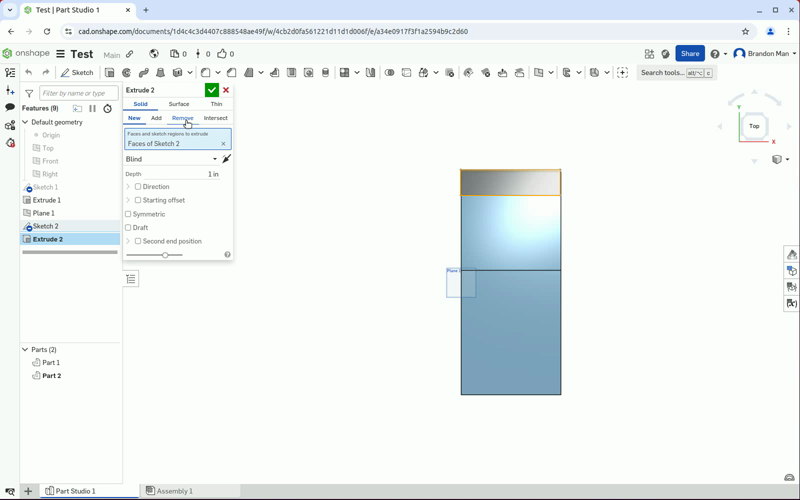
click(186, 120)
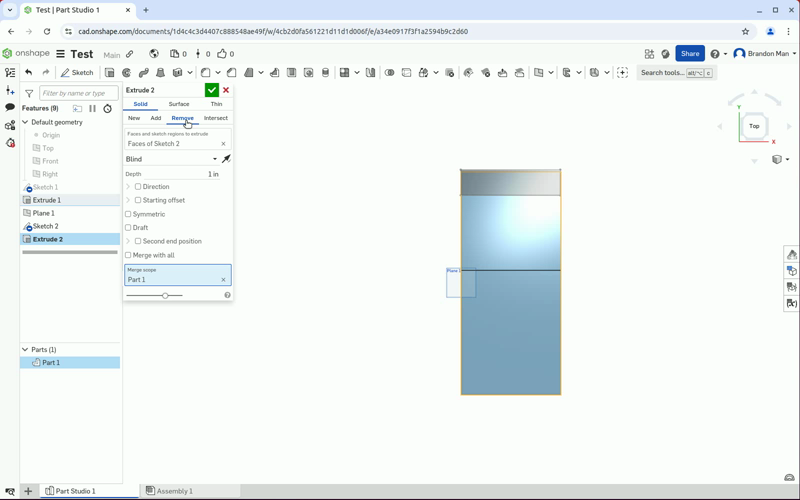
key(tab, 4)
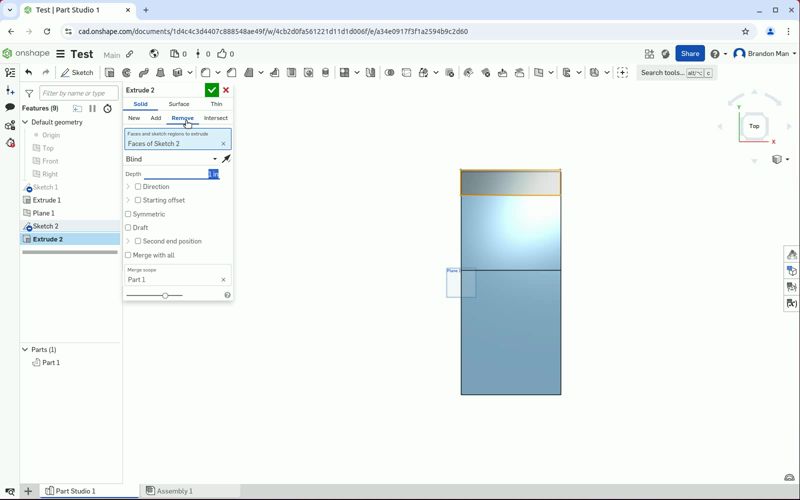
text(3.37)
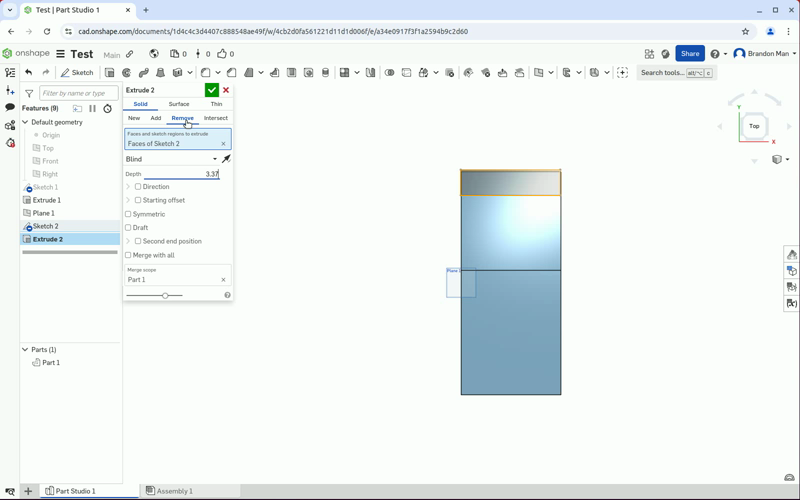
key(tab, 6)
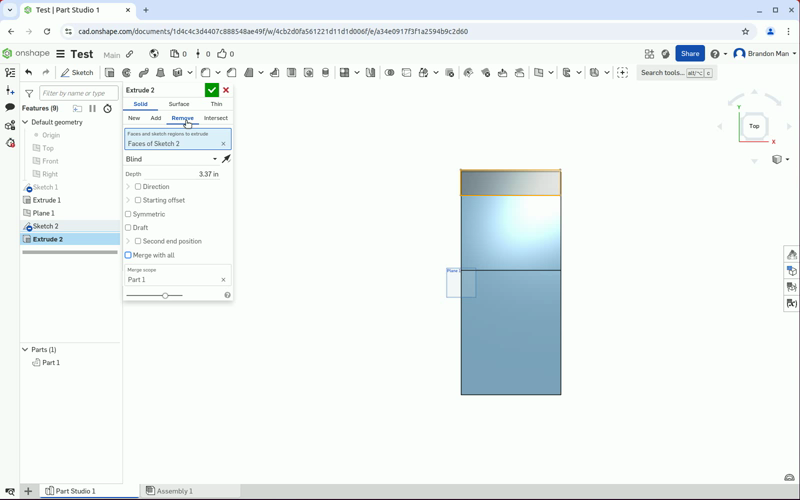
key(space)
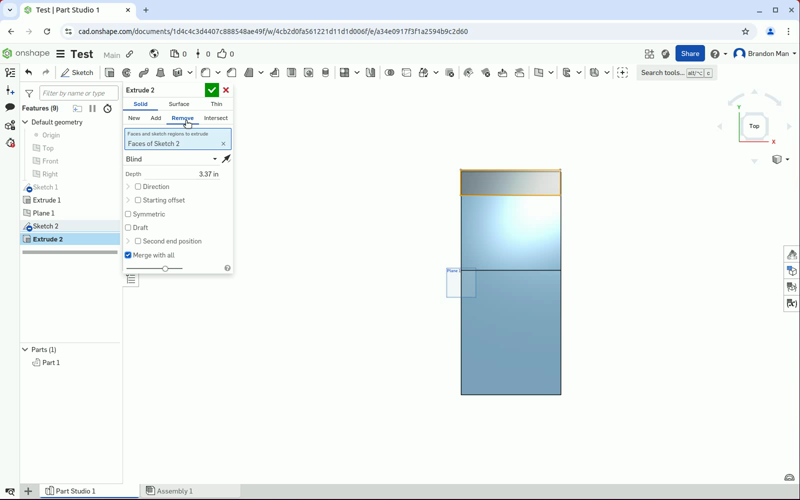
key(enter)
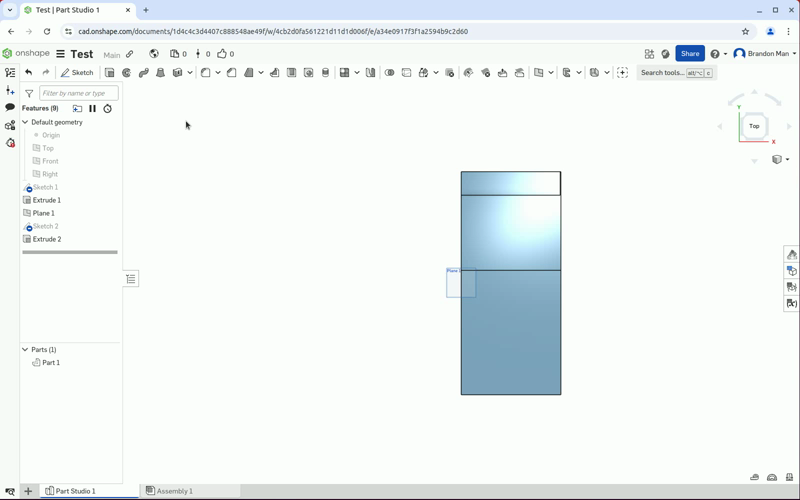
key(shift+h)
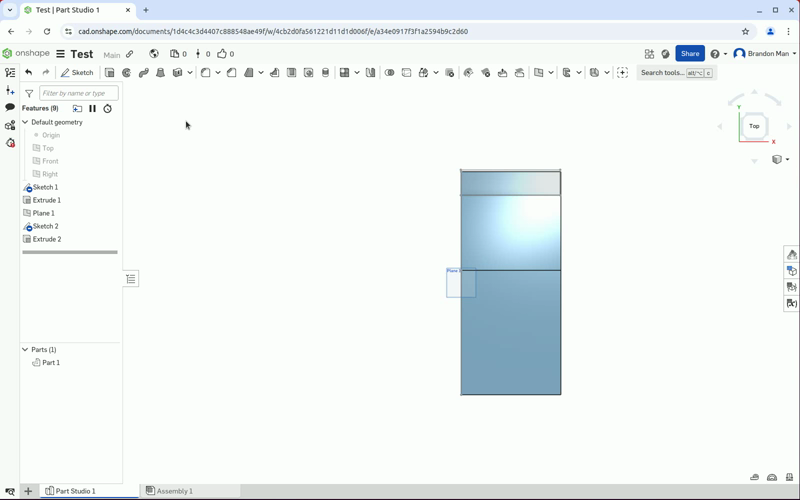
key(shift+h)
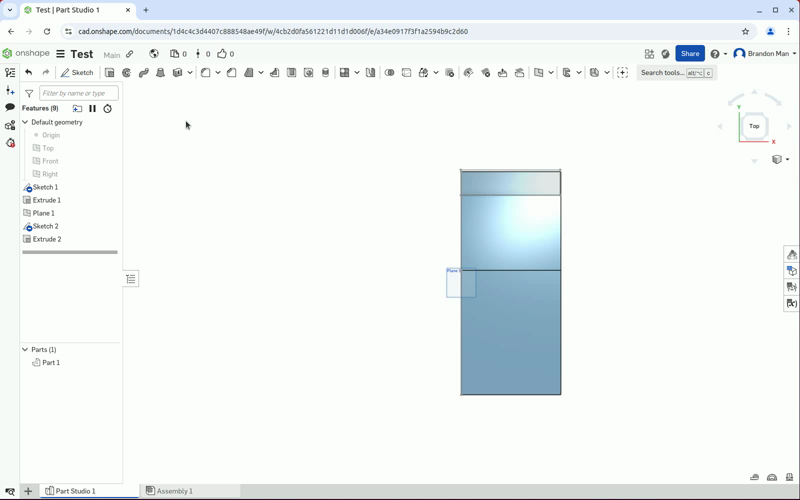
key(shift+7)
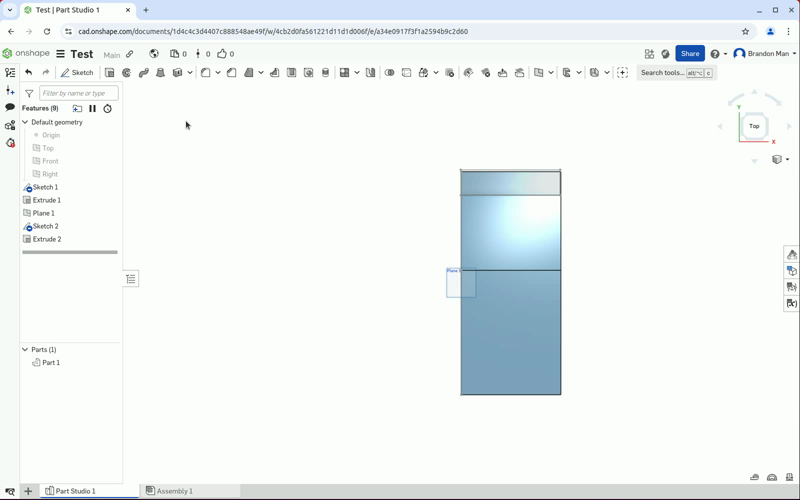
key(up, 3)
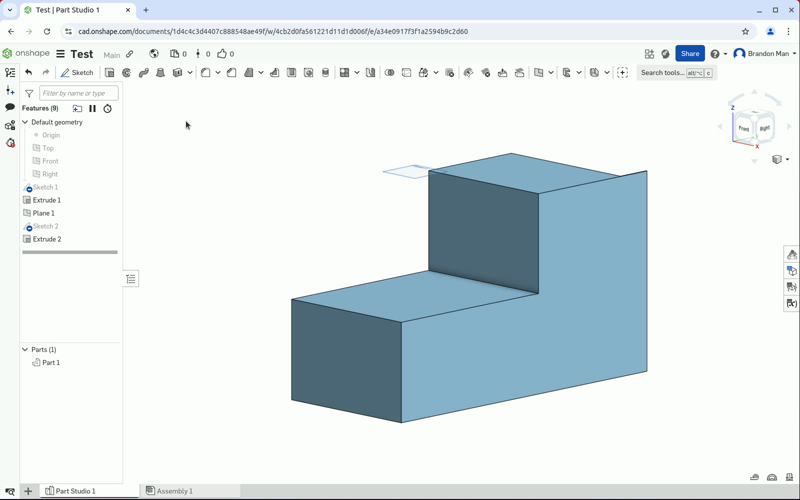
key(left, 3)
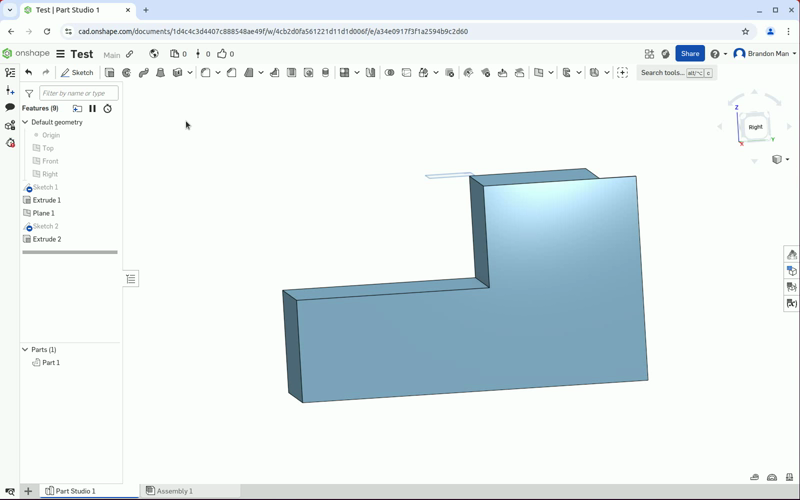
key(right, 3)
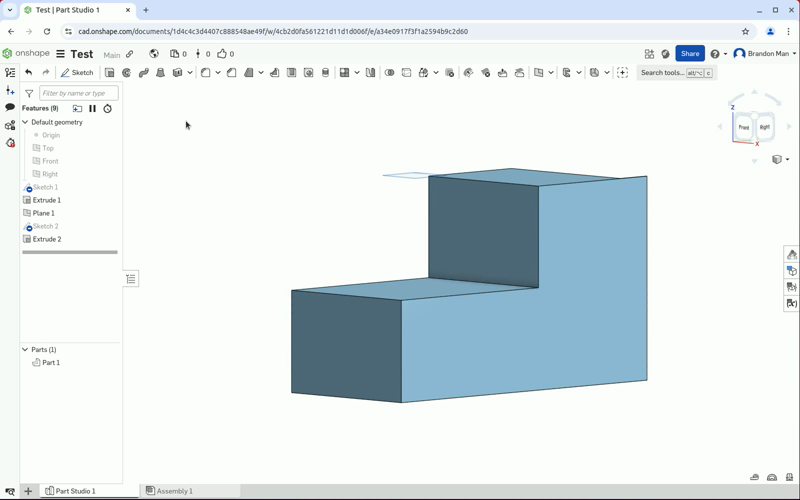
key(down, 3)
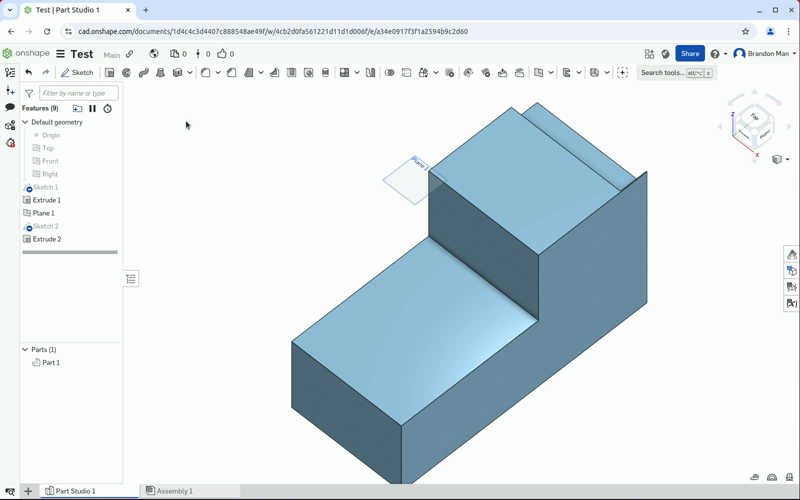
mouse_move(73, 189)
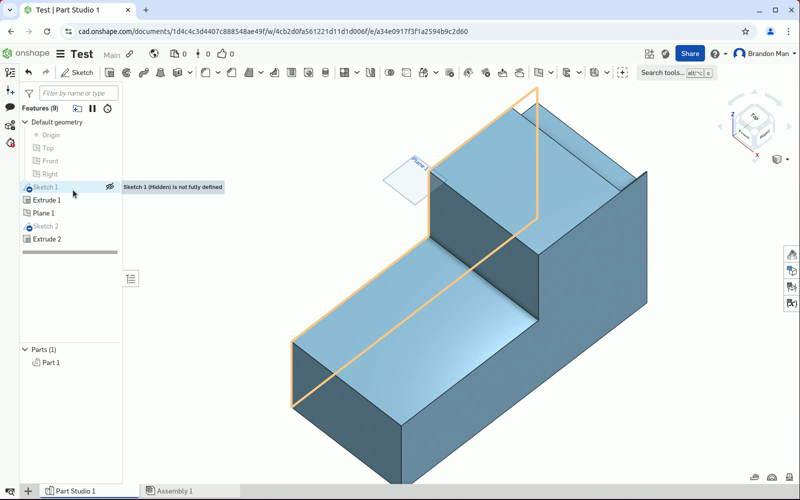
click(73, 189)